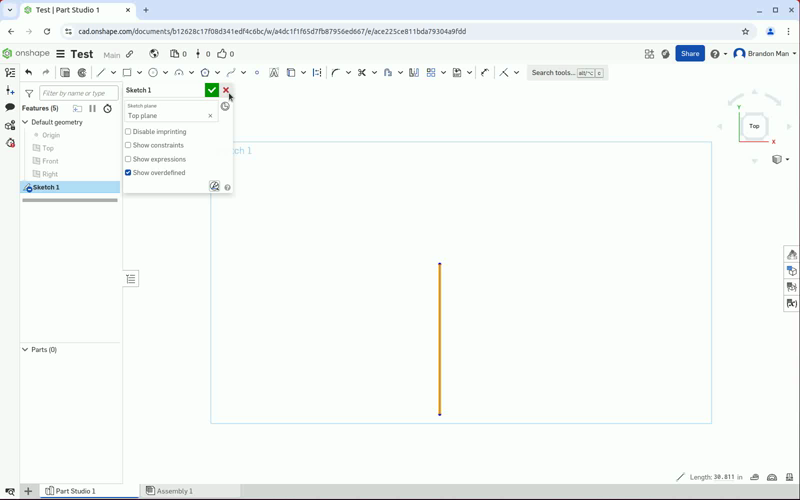
key(shift+h)
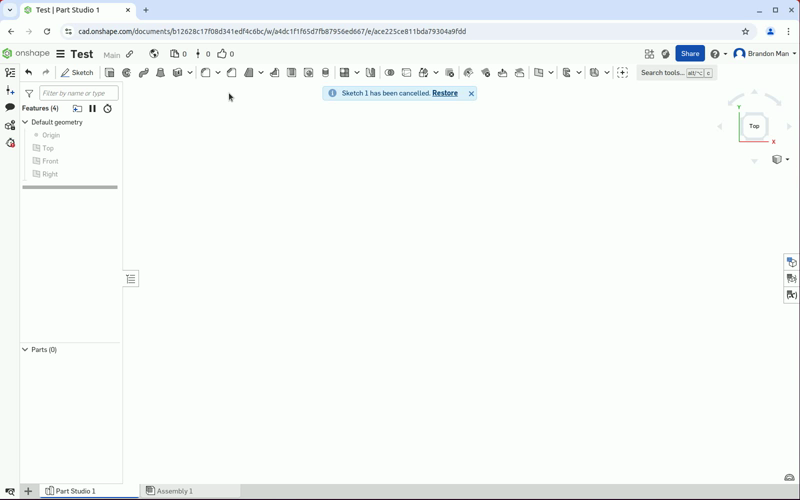
mouse_move(73, 352)
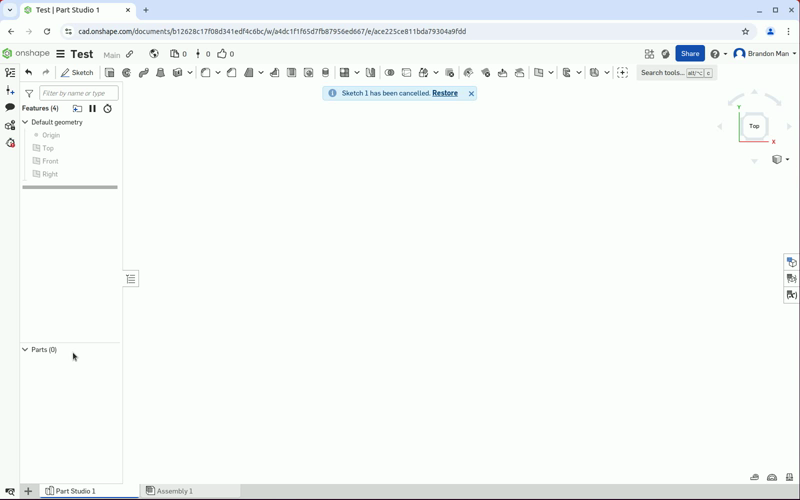
key(y)
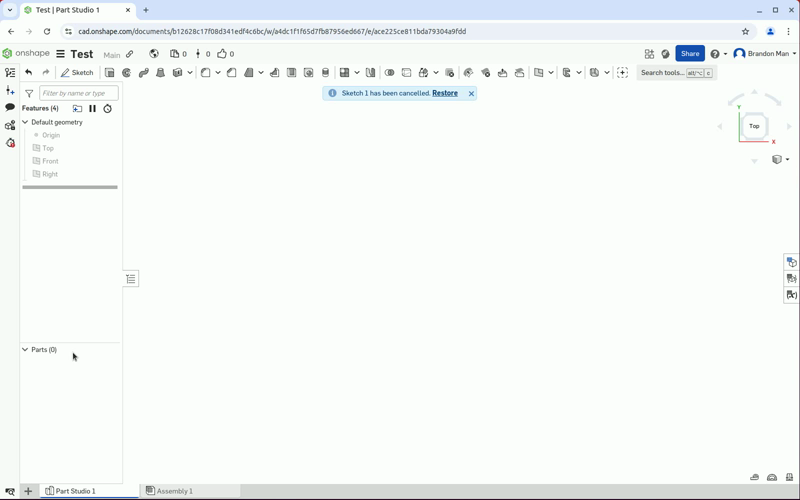
key(shift+p)
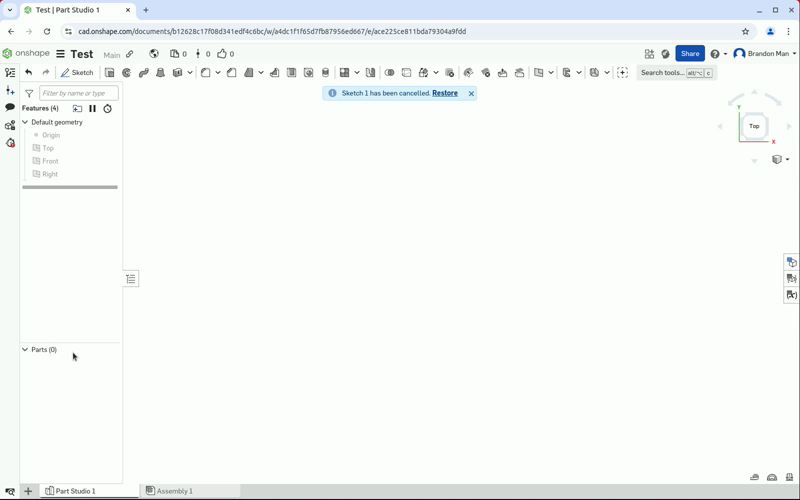
key(space)
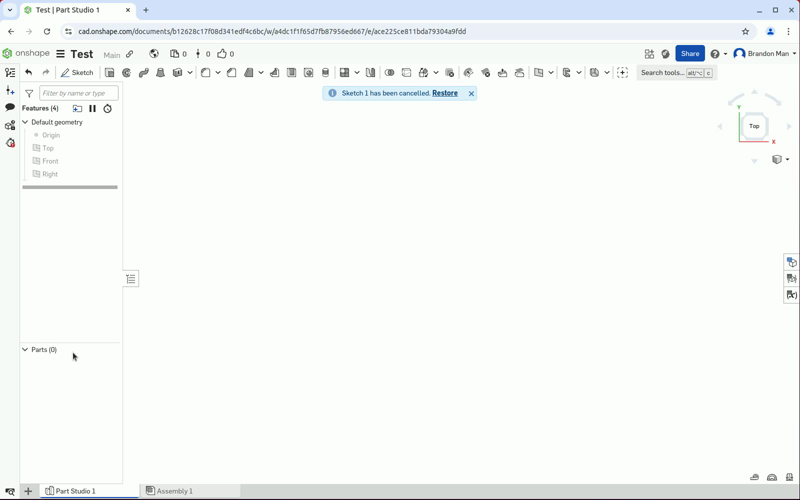
key_down(shift)
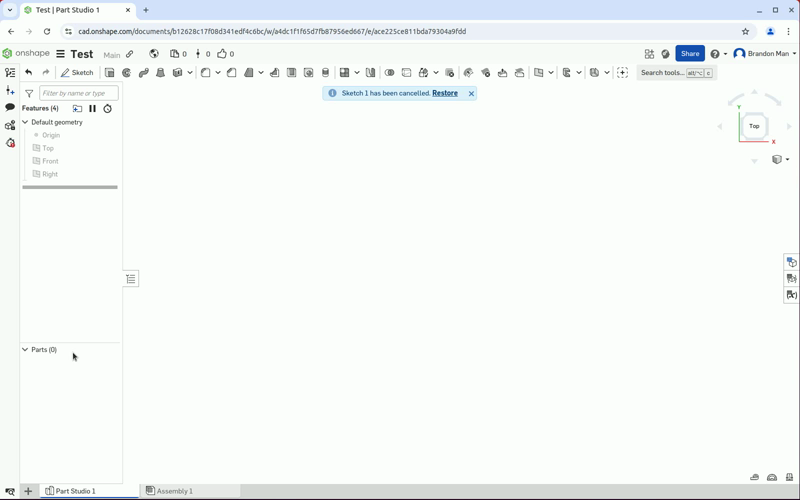
key(up)
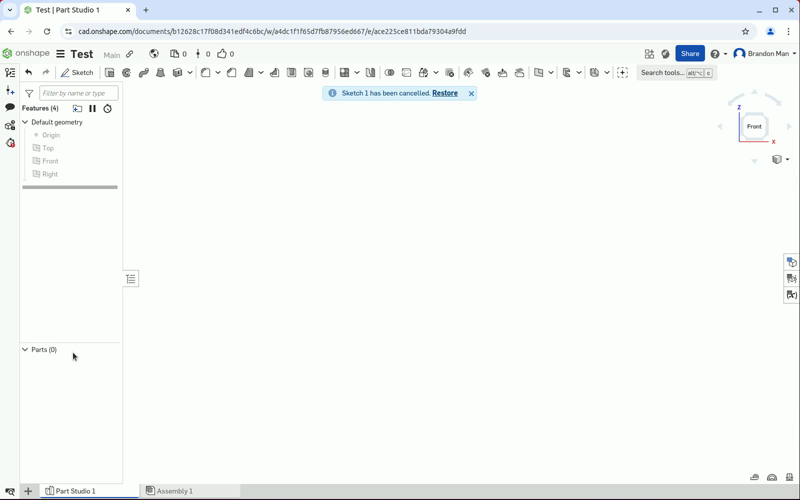
key_up(shift)
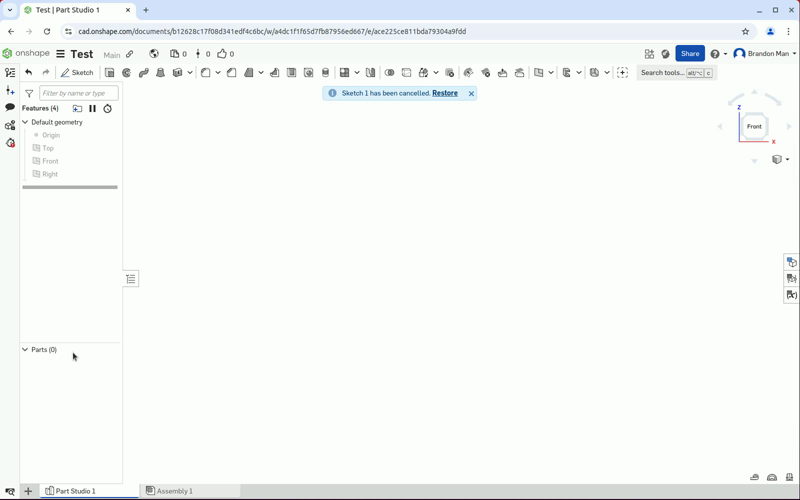
mouse_move(73, 352)
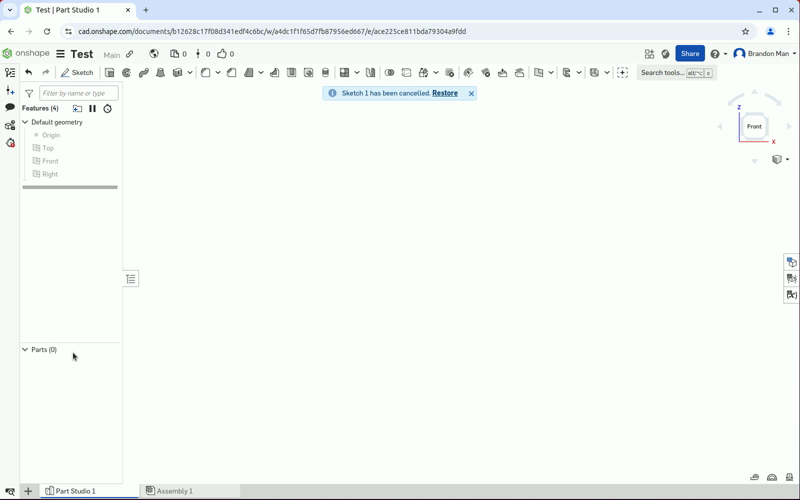
key(shift+y)
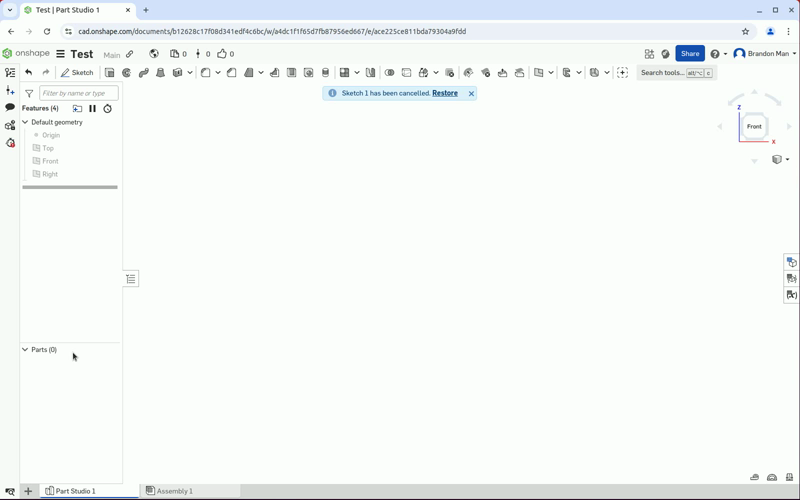
key(shift+s)
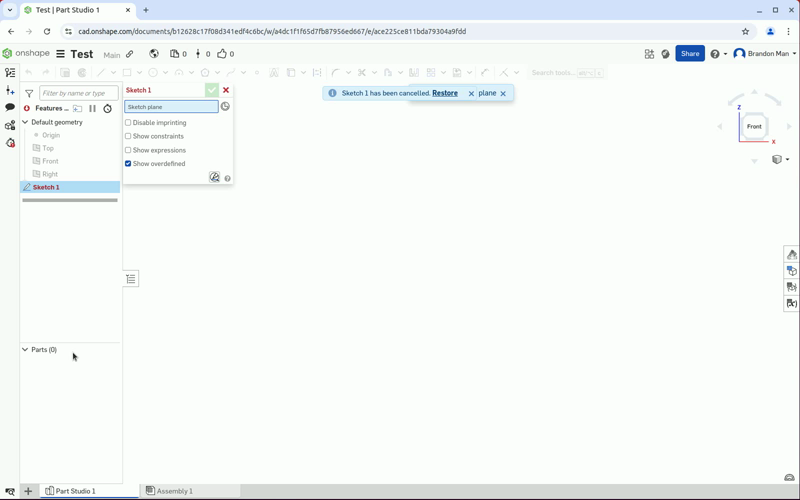
mouse_move(73, 163)
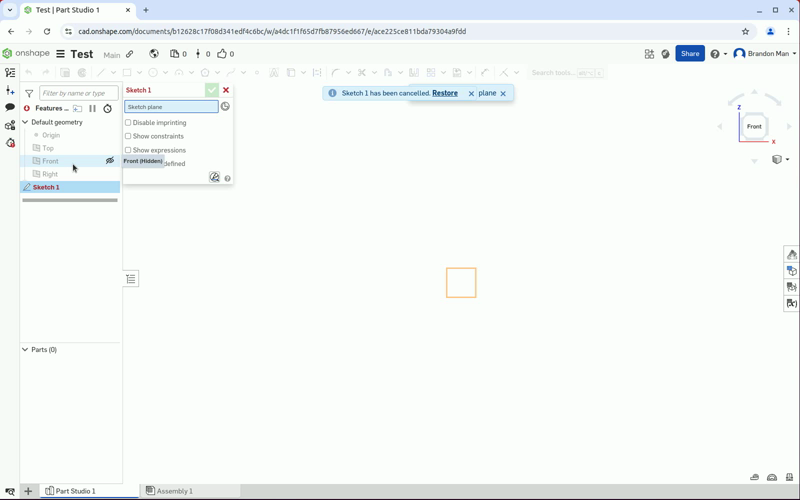
click(73, 163)
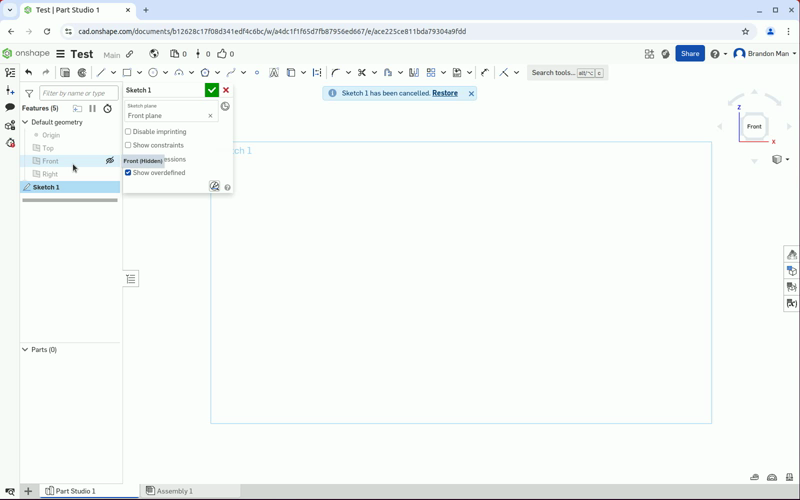
mouse_move(73, 352)
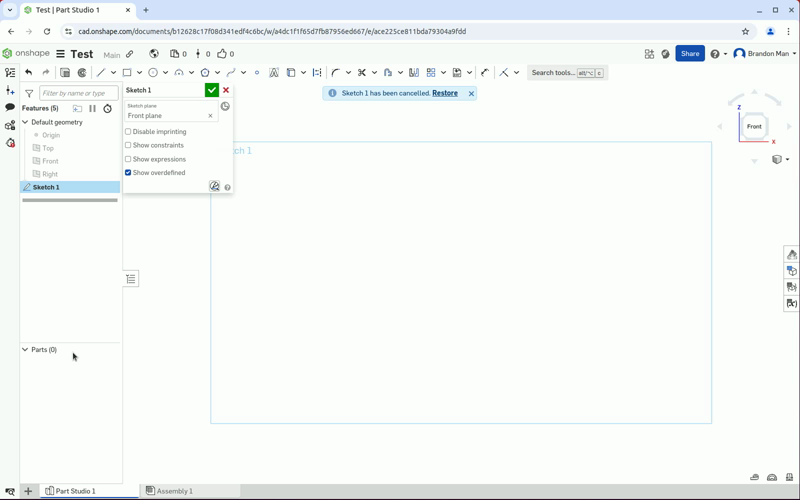
key(y)
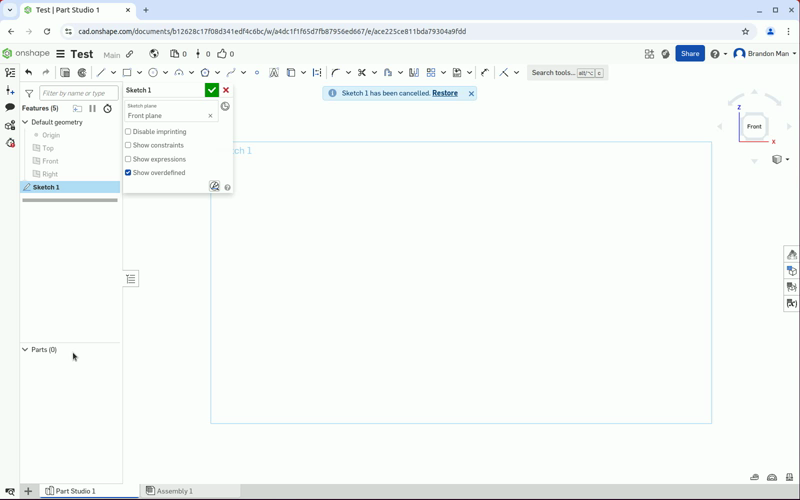
key(l)
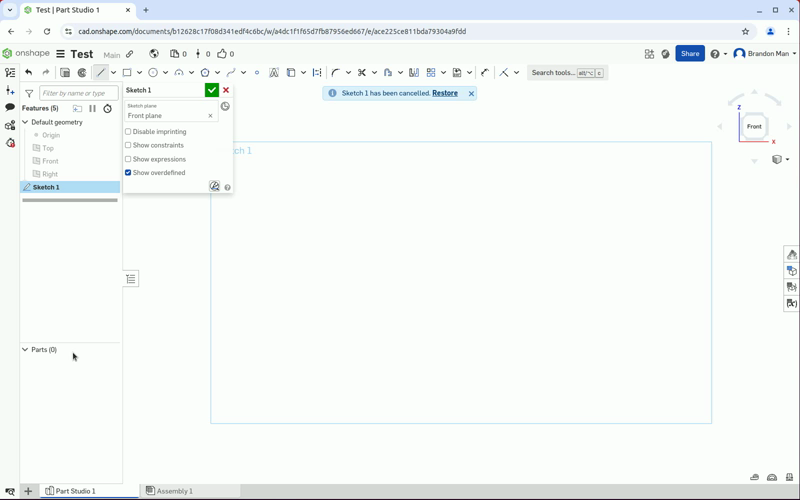
key_down(shift)
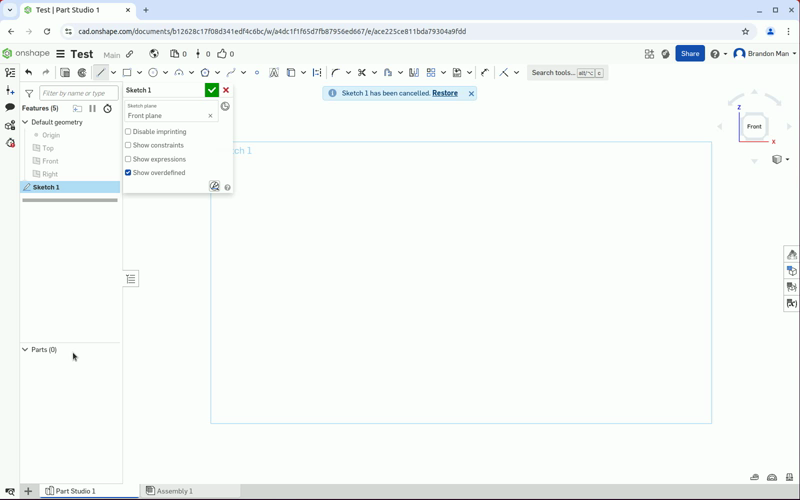
mouse_move(478, 340)
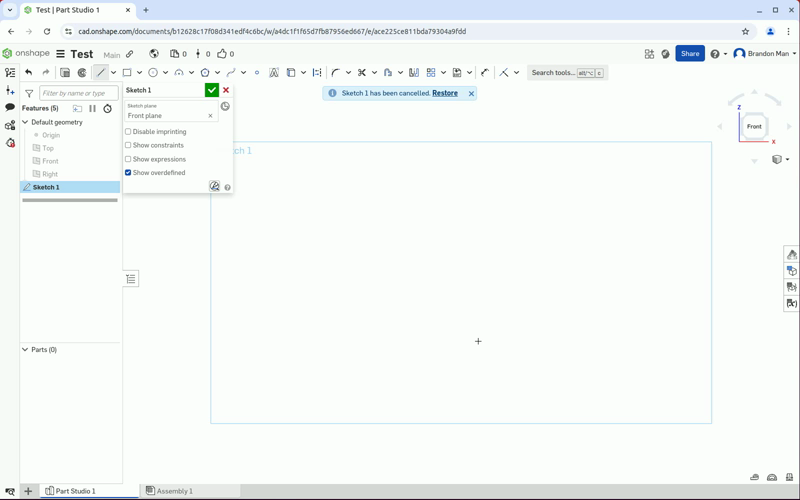
click(478, 340)
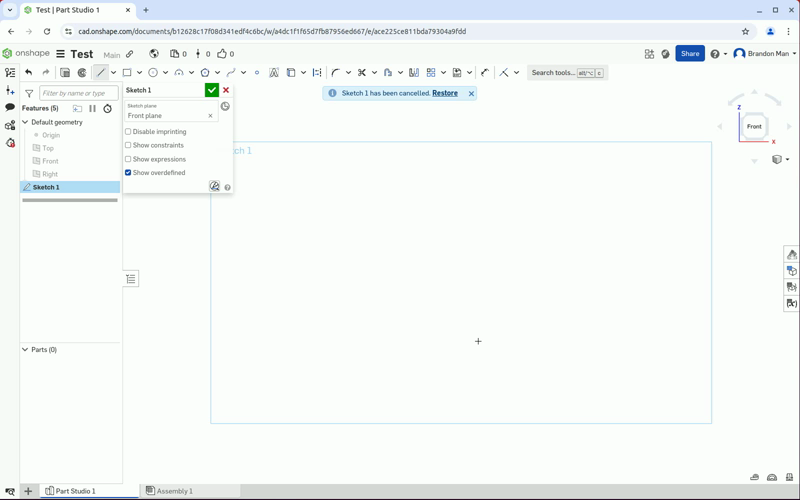
key_up(shift)
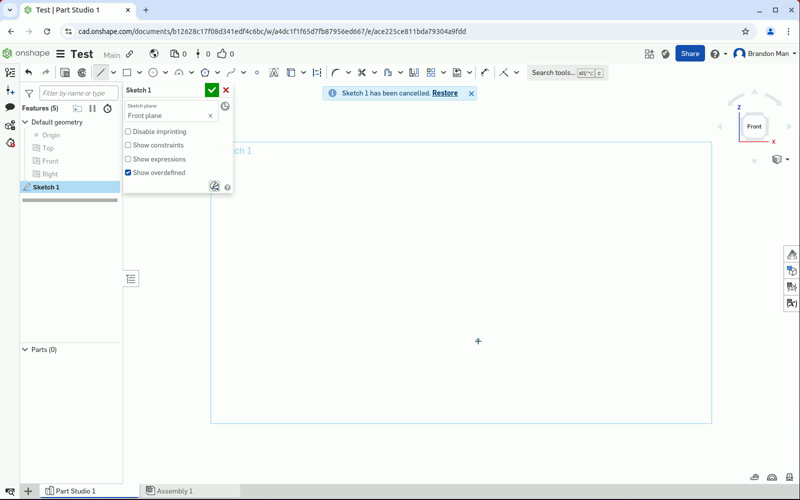
key_down(shift)
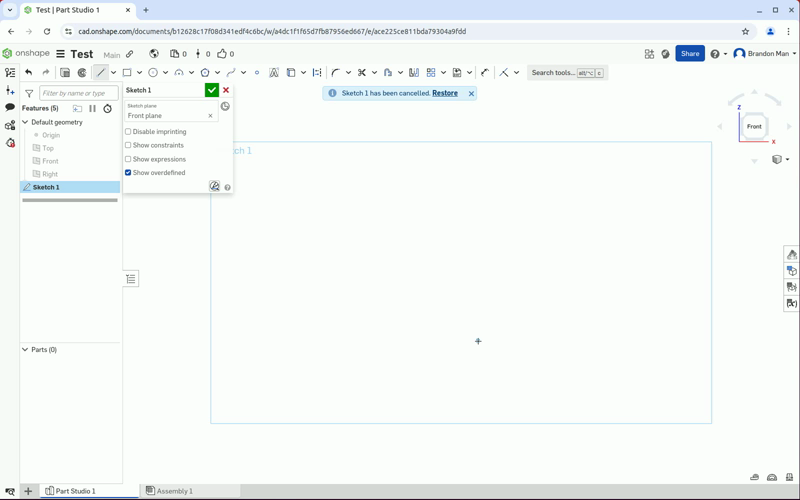
mouse_move(508, 340)
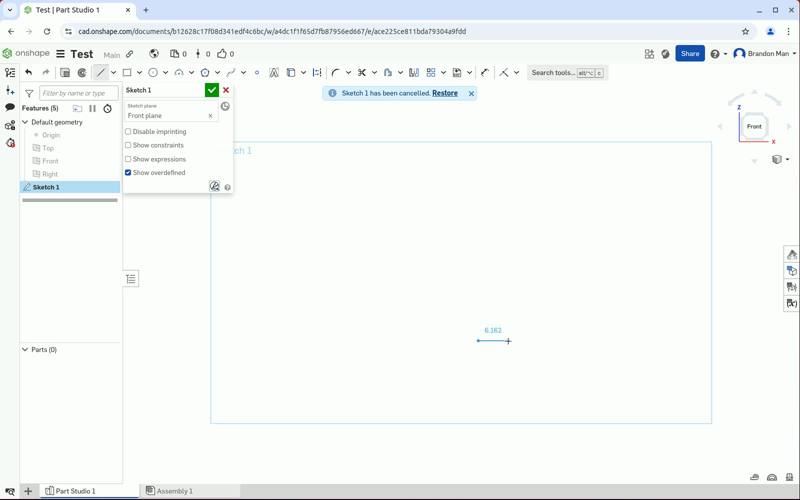
mouse_move(524, 340)
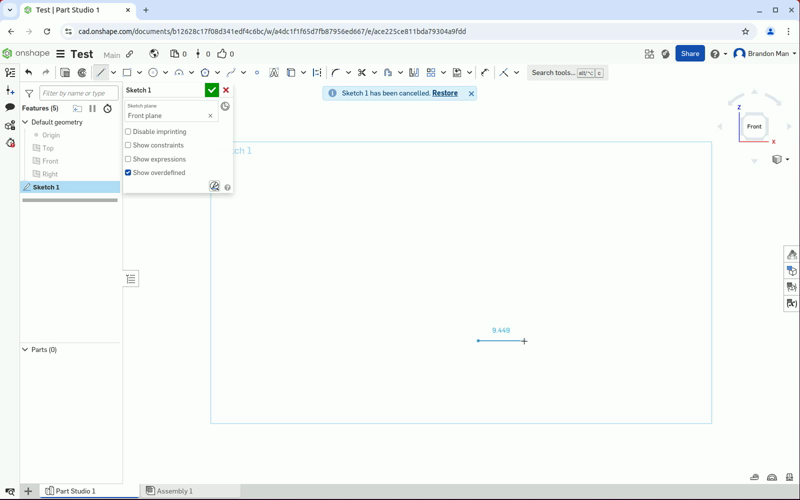
click(524, 340)
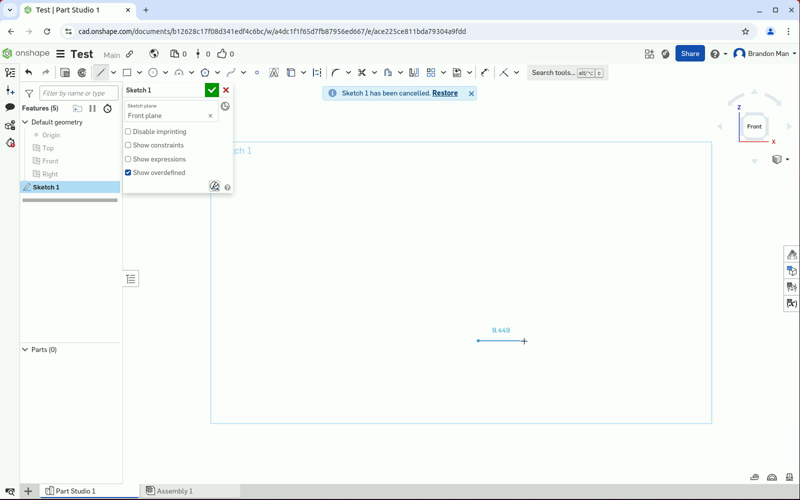
key_up(shift)
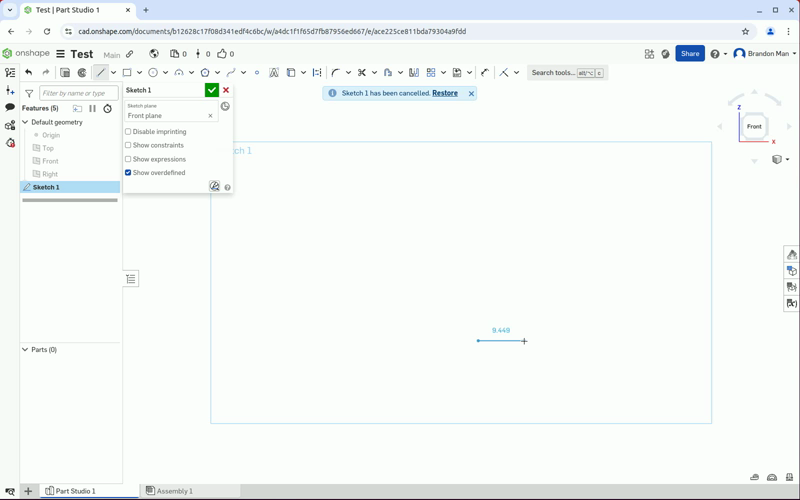
key_down(shift)
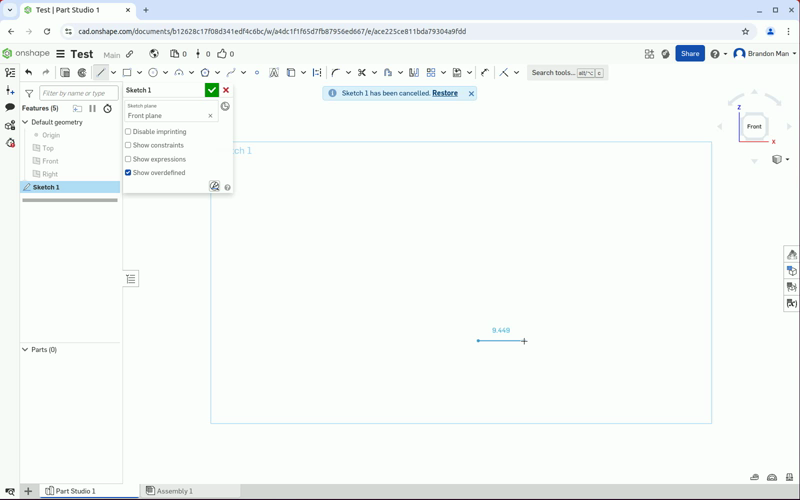
mouse_move(524, 249)
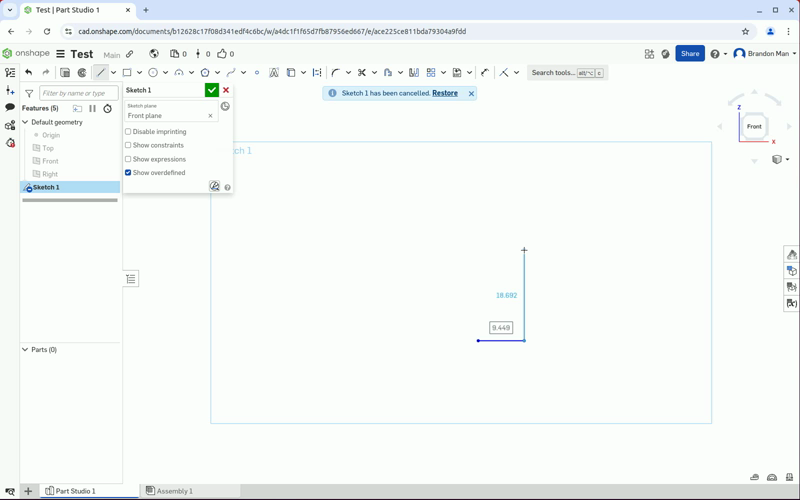
click(524, 249)
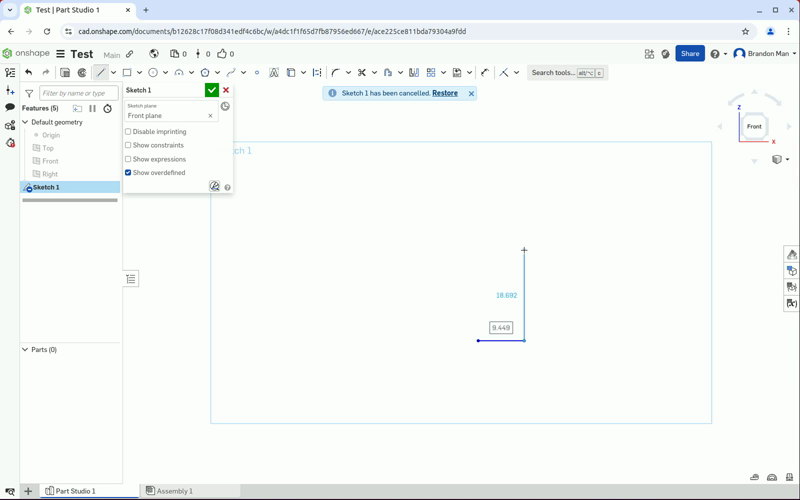
key_up(shift)
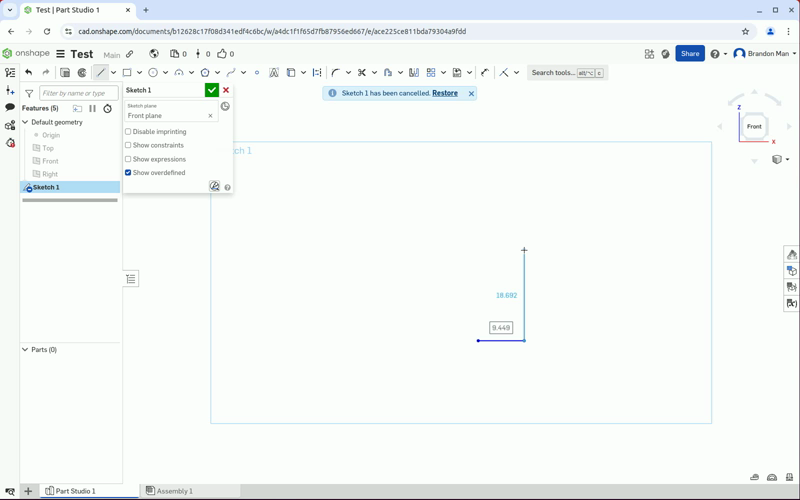
key_down(shift)
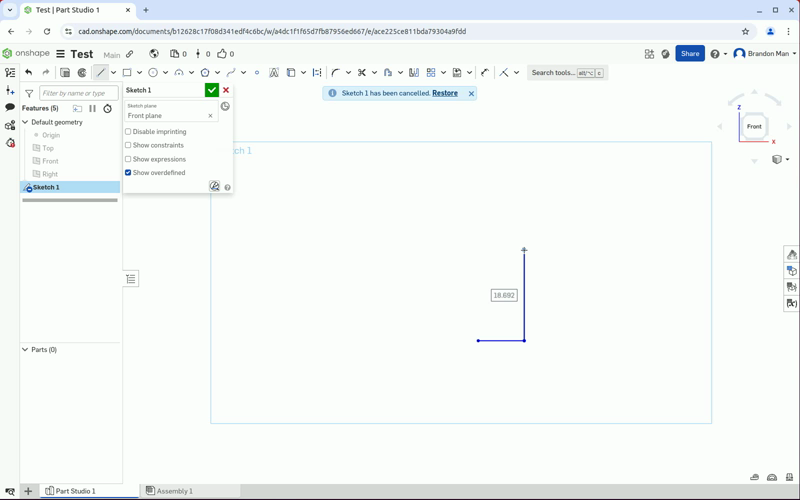
mouse_move(554, 249)
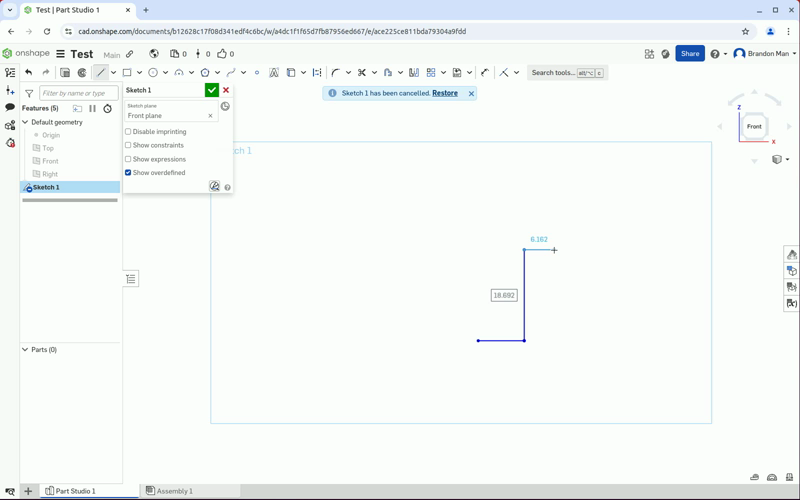
mouse_move(478, 249)
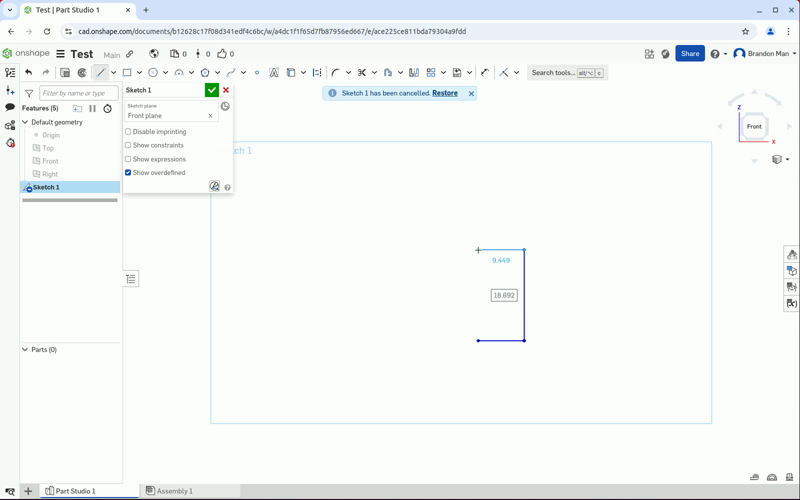
click(478, 249)
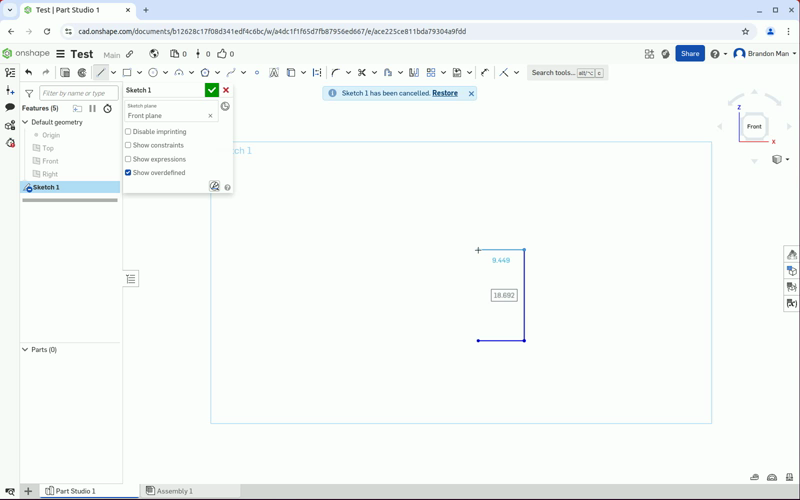
key_up(shift)
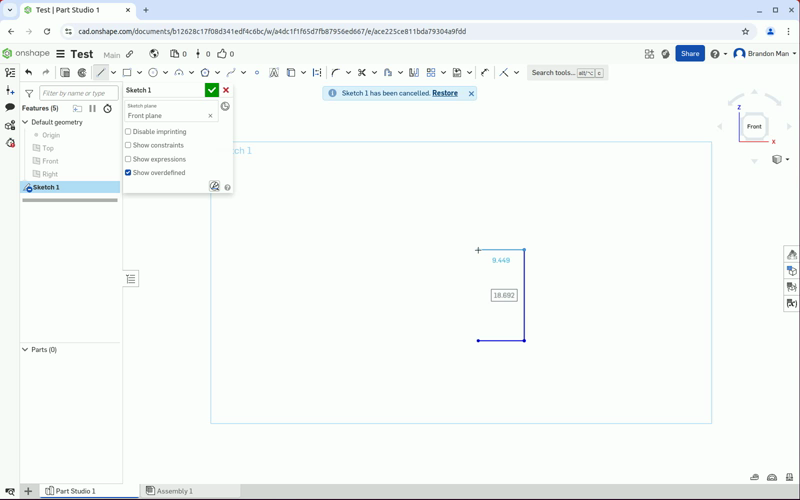
key_down(shift)
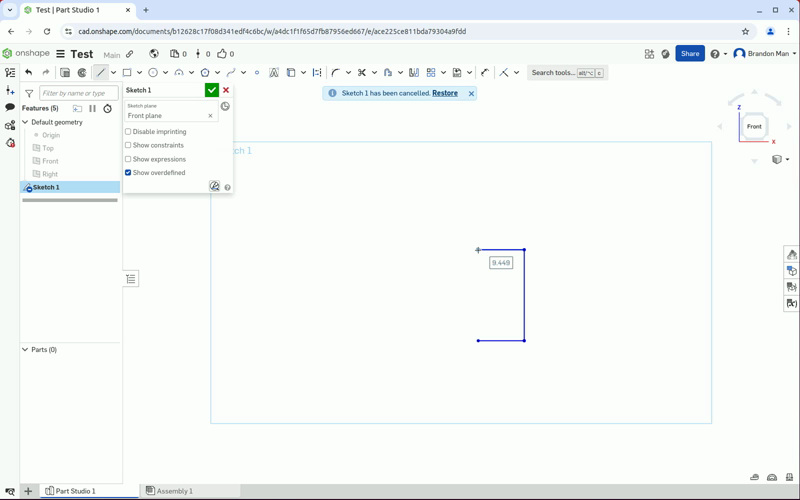
mouse_move(478, 340)
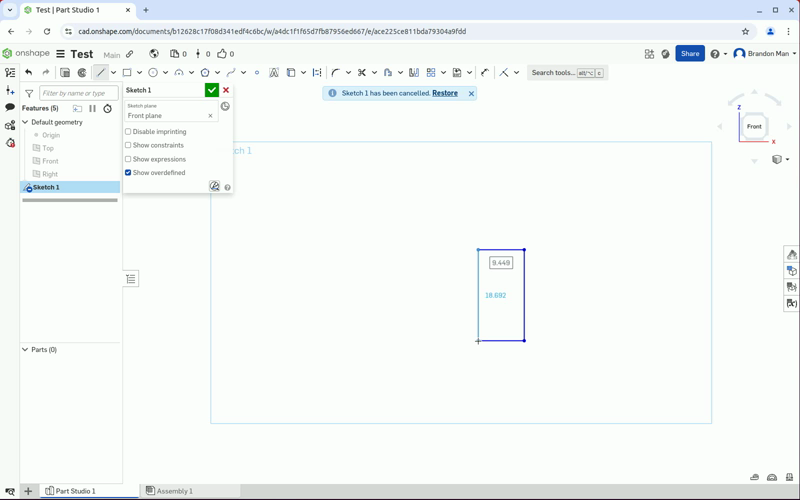
key_up(shift)
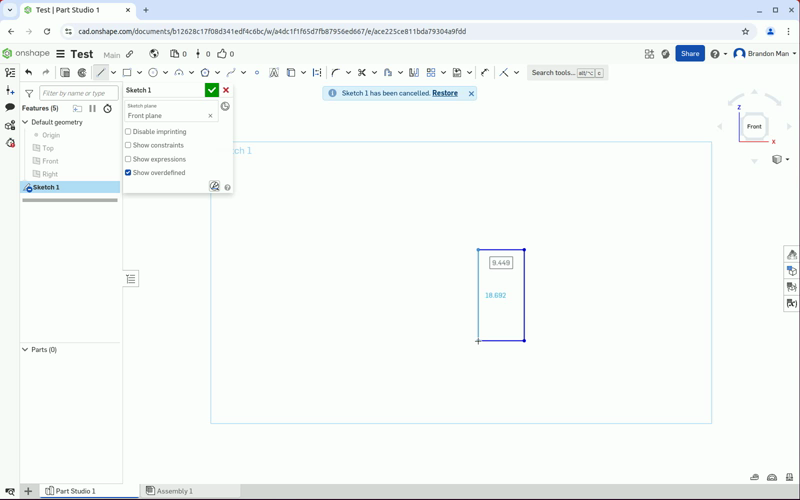
click(478, 340)
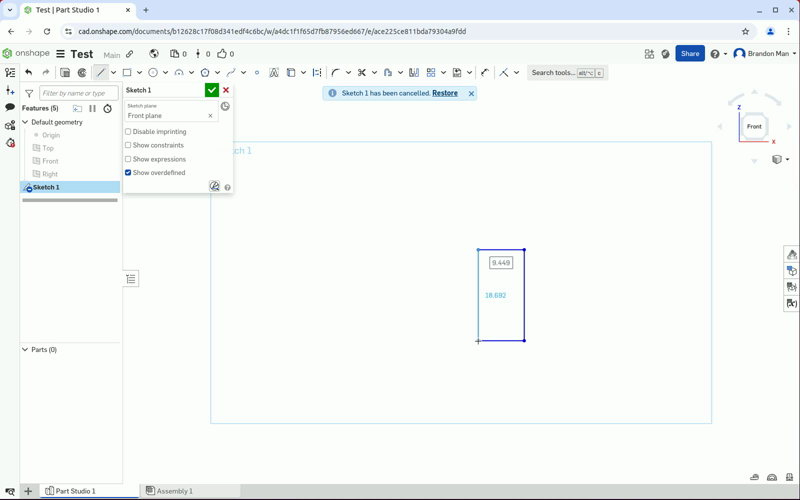
key(esc)
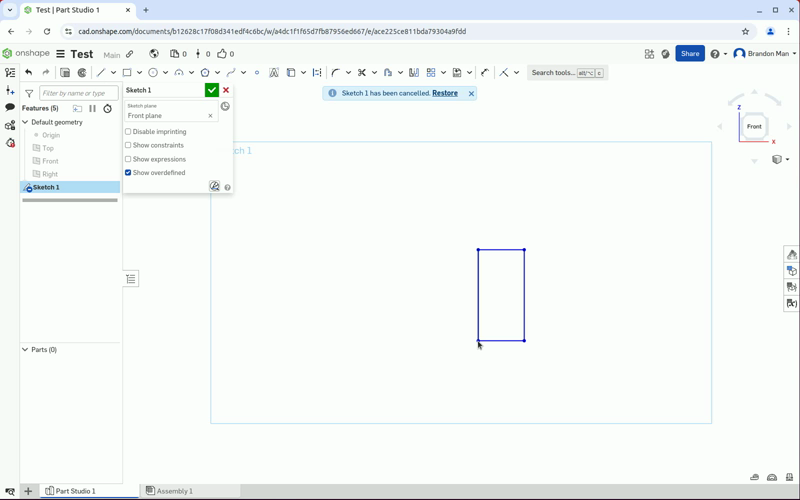
mouse_move(483, 307)
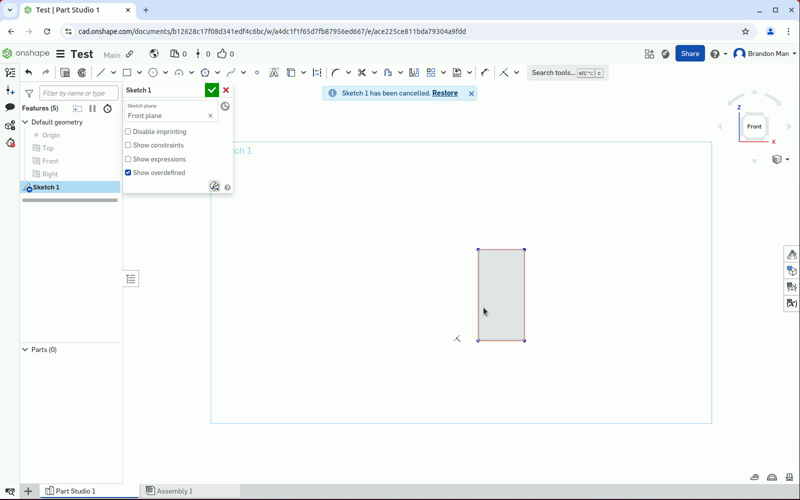
click(483, 307)
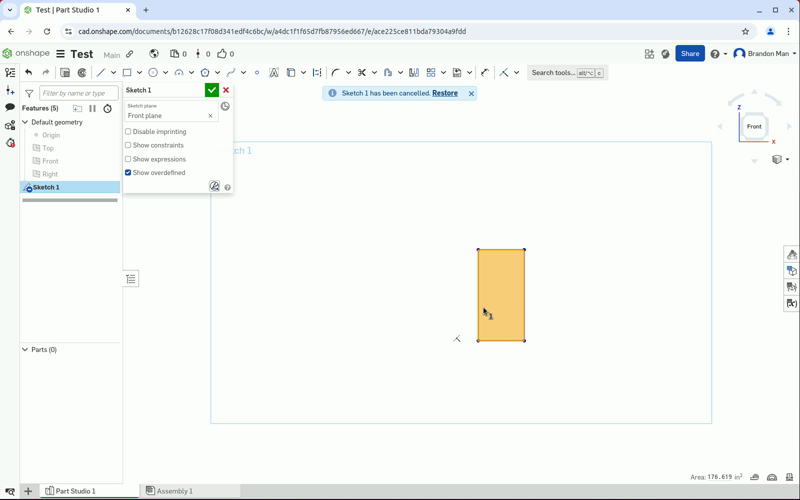
mouse_move(73, 352)
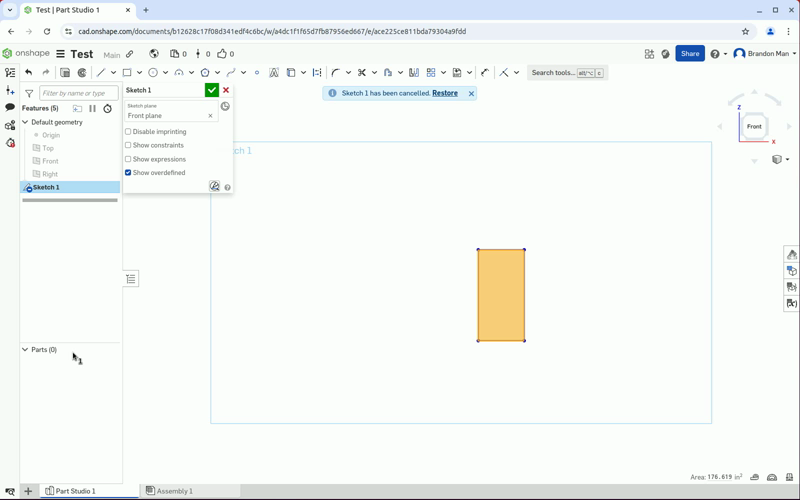
key(shift+y)
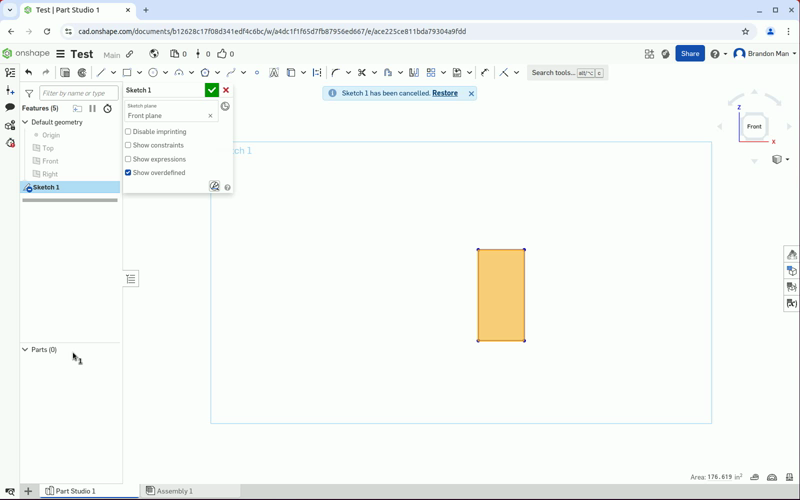
key(shift+e)
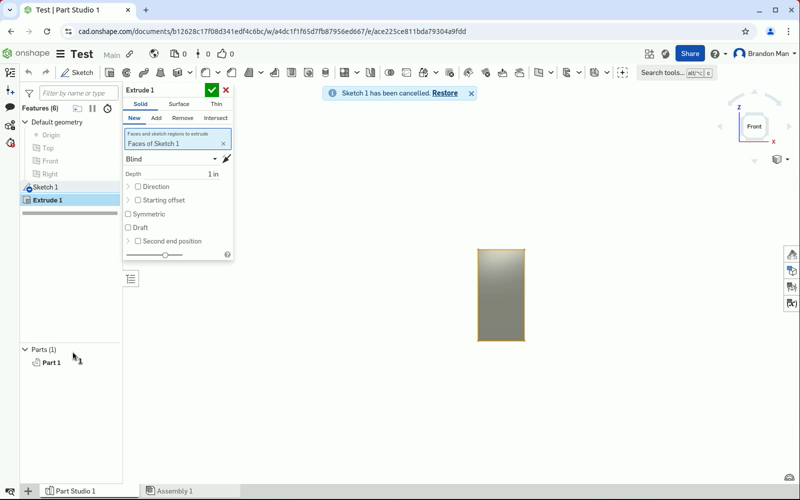
mouse_move(143, 106)
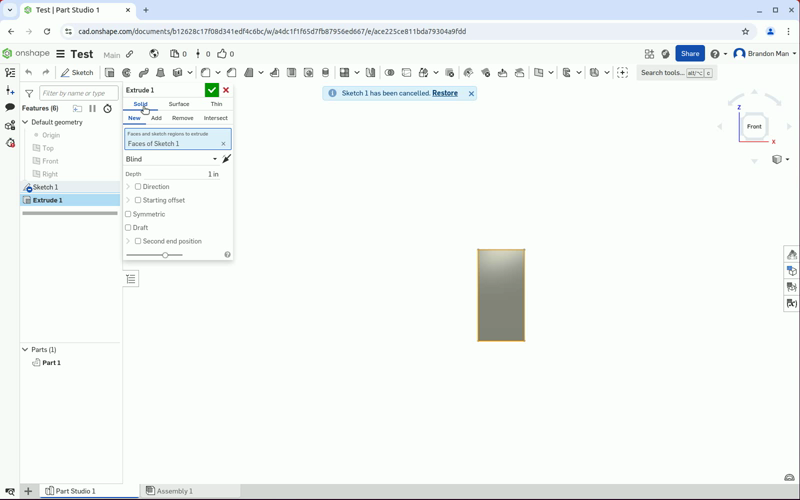
click(143, 106)
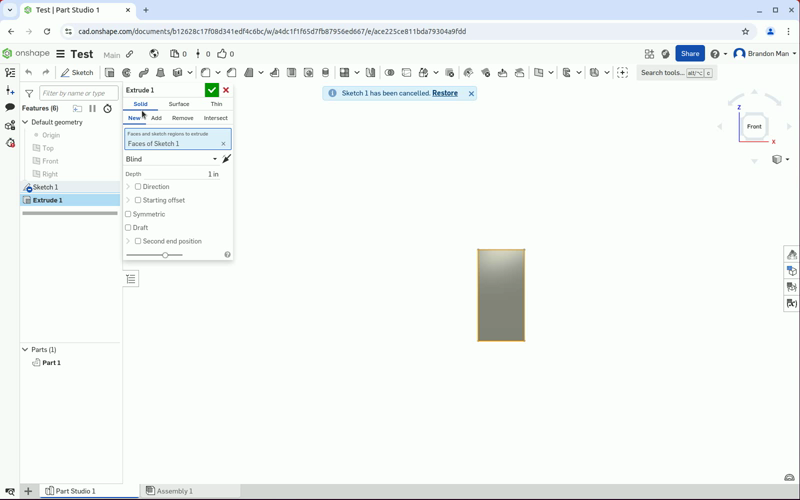
mouse_move(137, 120)
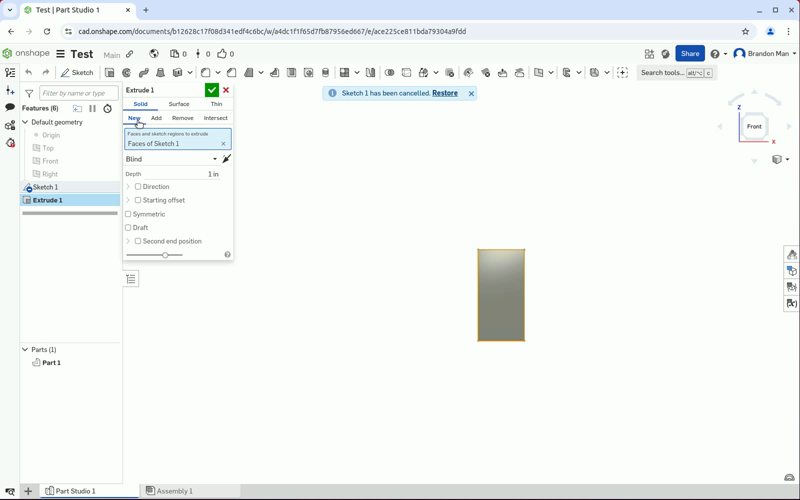
click(137, 120)
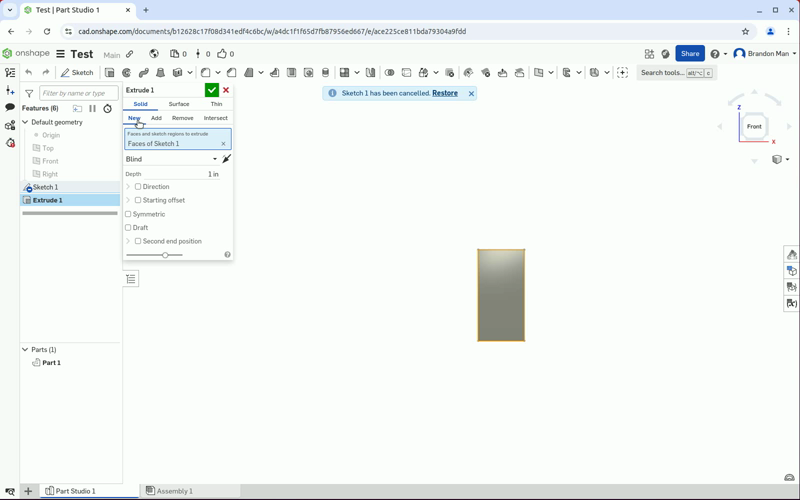
key(tab, 4)
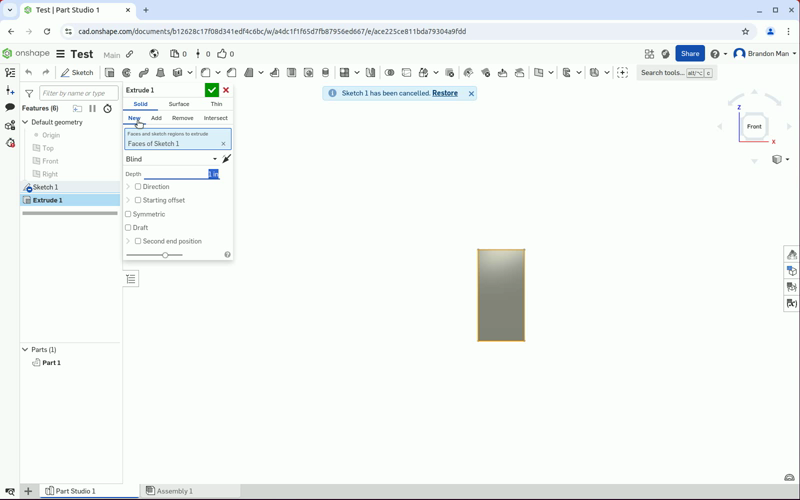
text(23.108)
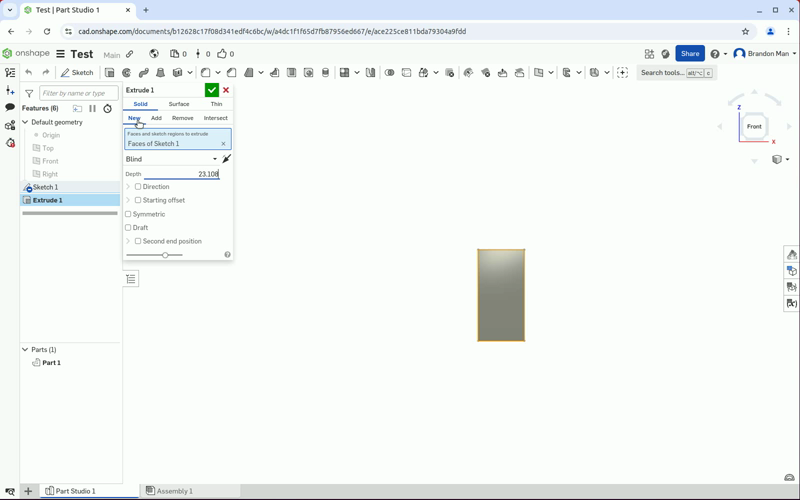
key(enter)
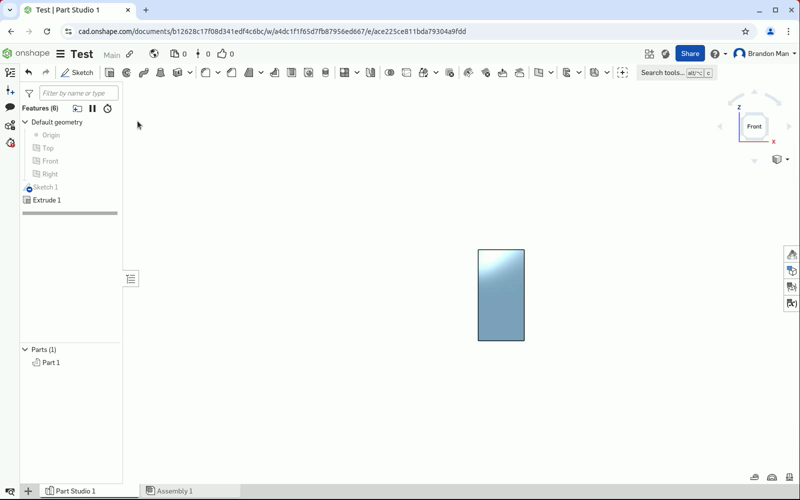
key(shift+h)
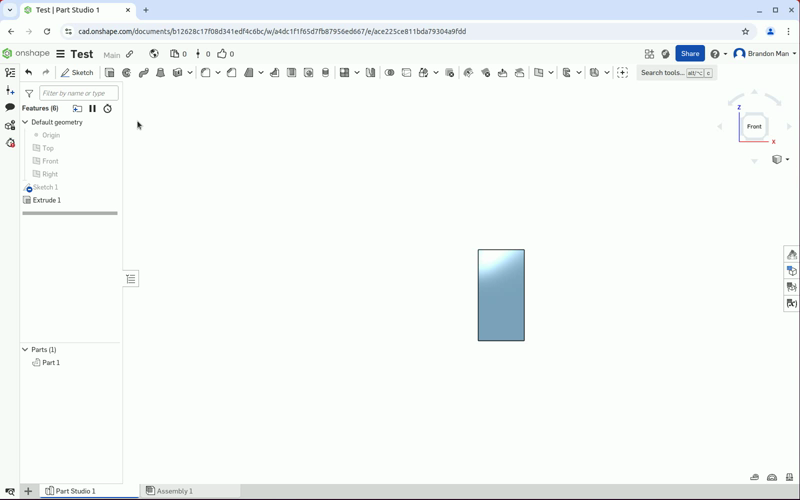
key(shift+h)
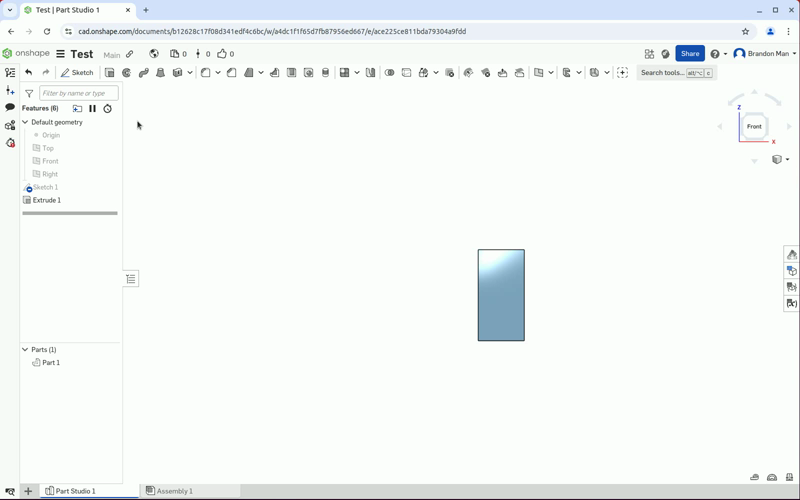
mouse_move(73, 189)
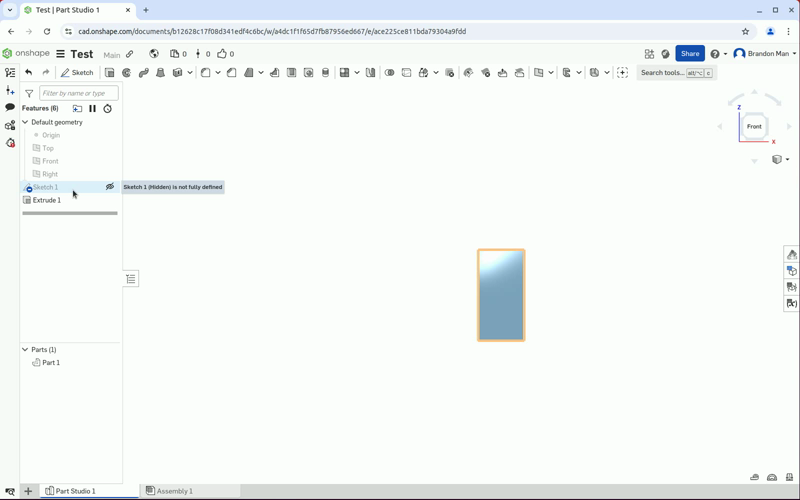
click(73, 189)
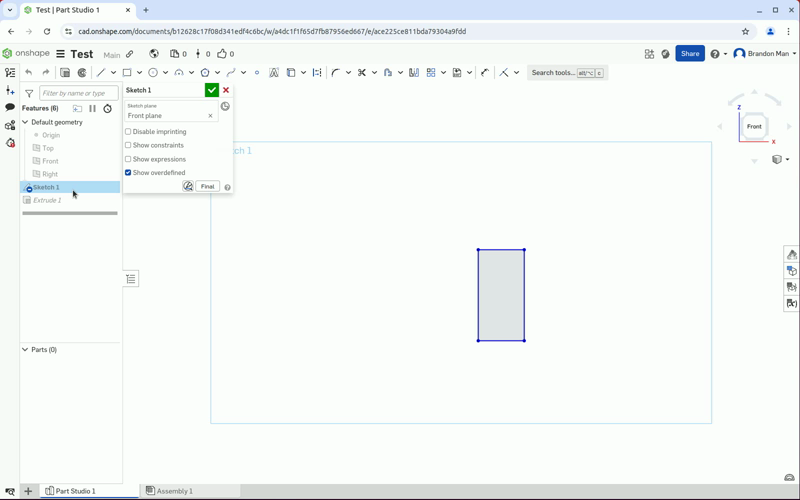
mouse_move(229, 92)
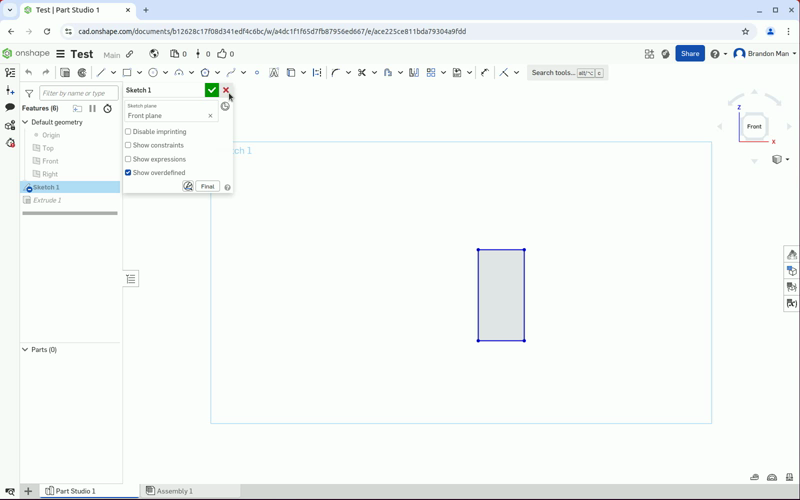
click(229, 92)
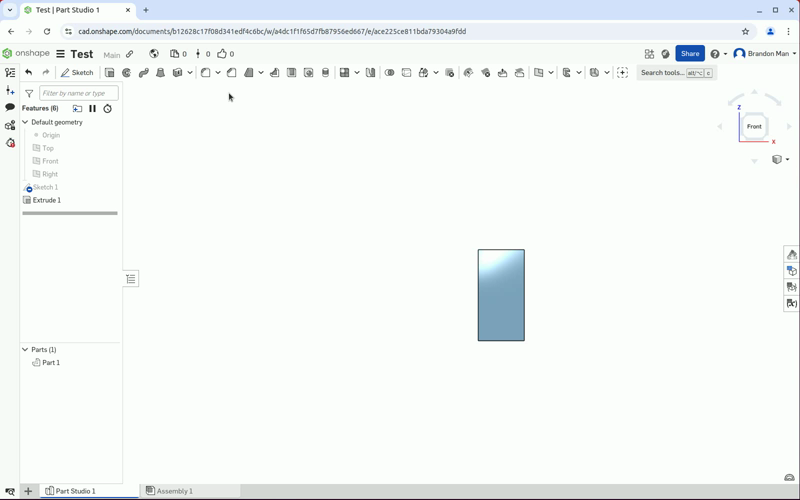
mouse_move(73, 352)
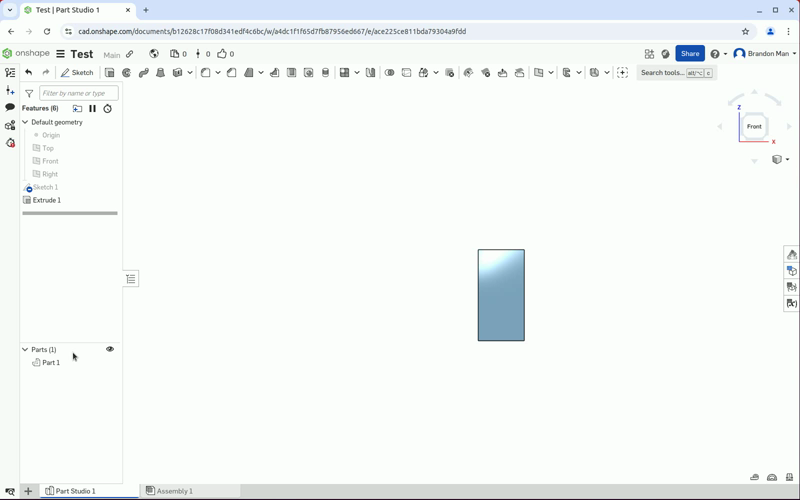
key(y)
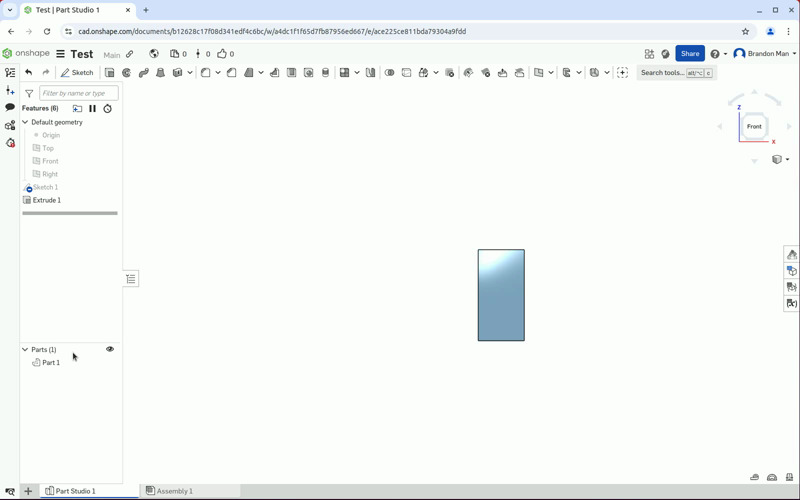
key(shift+p)
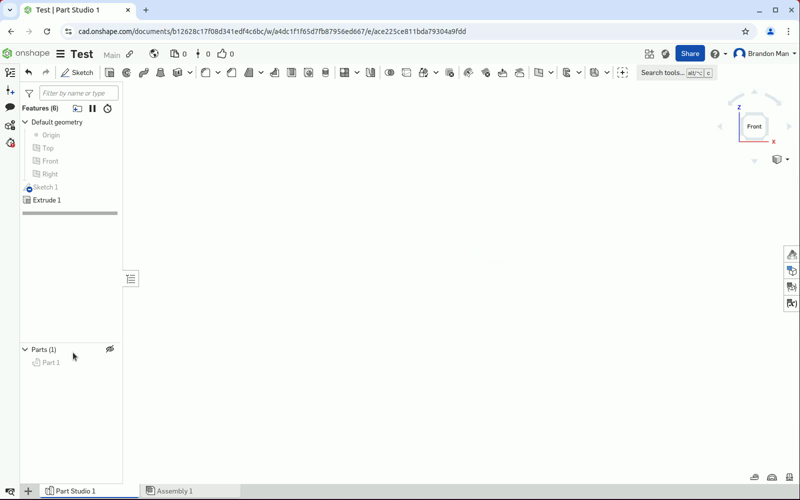
key(space)
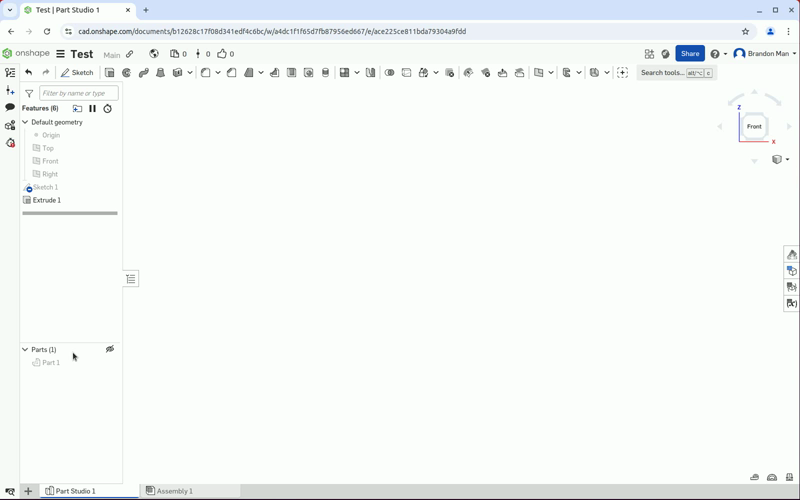
key_down(shift)
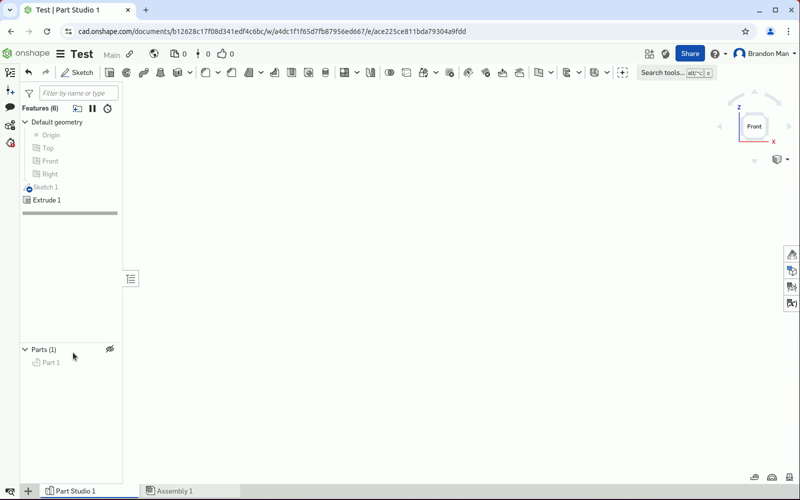
key(left)
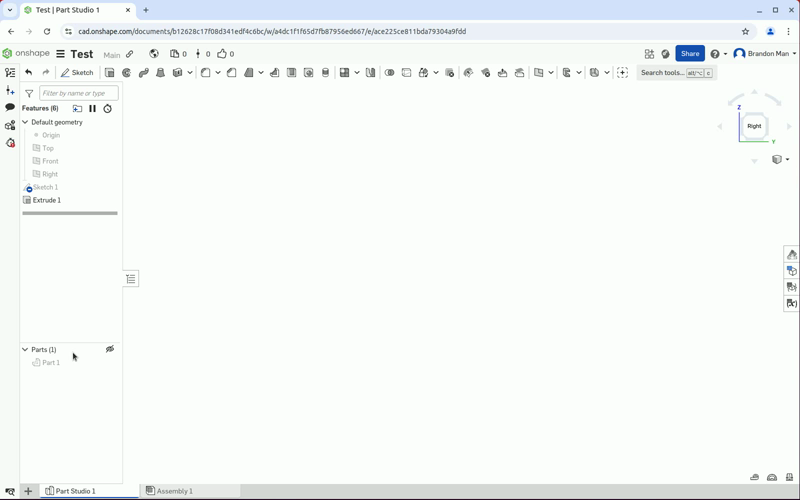
key_up(shift)
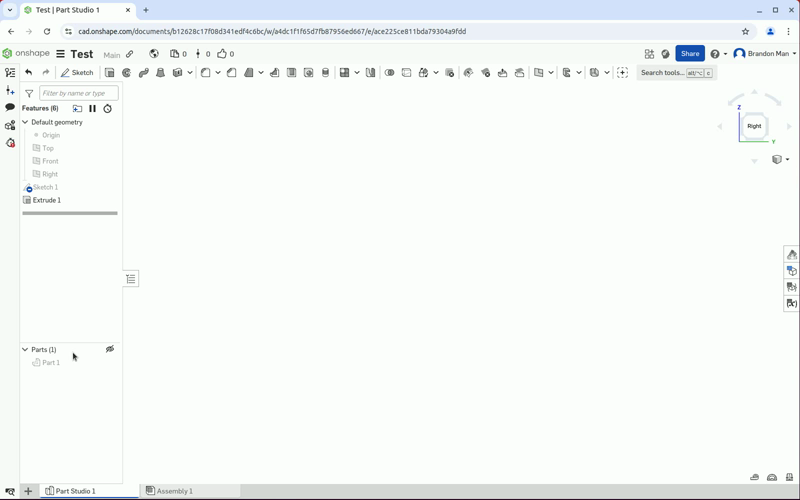
mouse_move(73, 352)
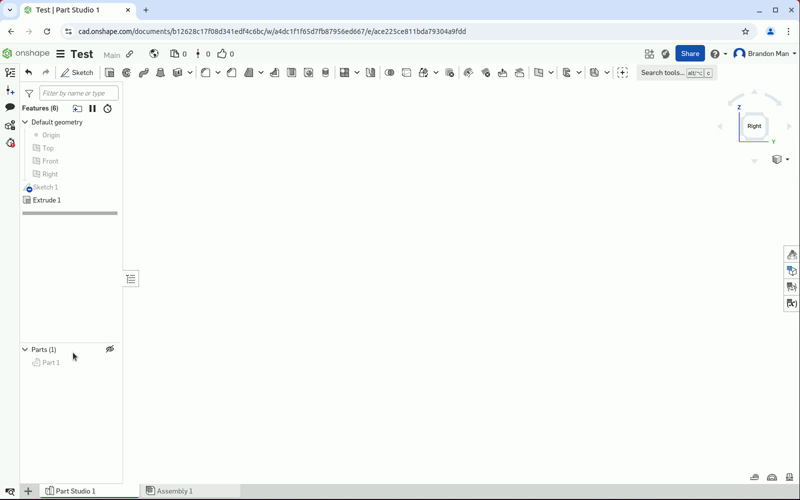
key(shift+y)
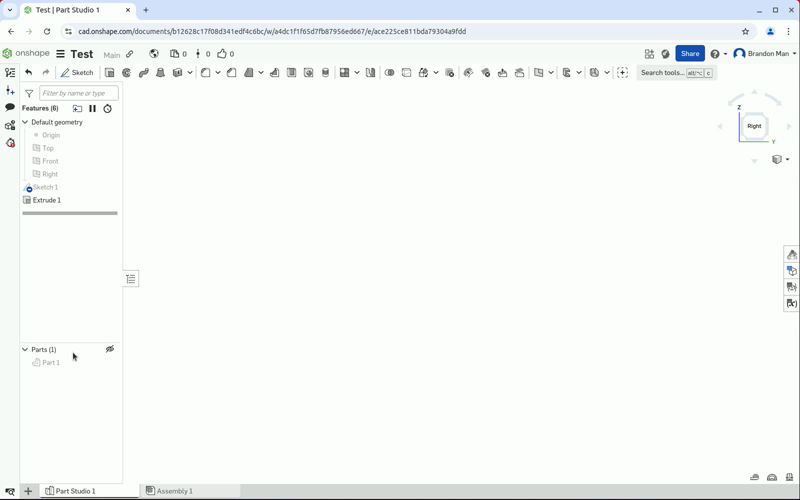
key(shift+s)
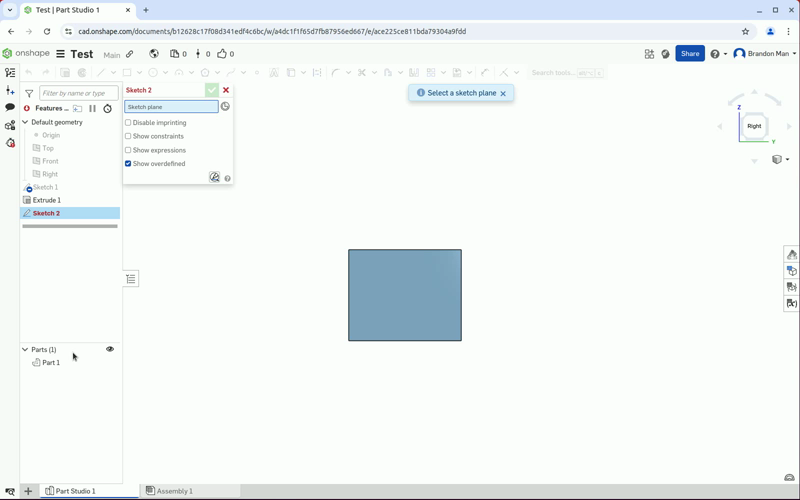
mouse_move(73, 176)
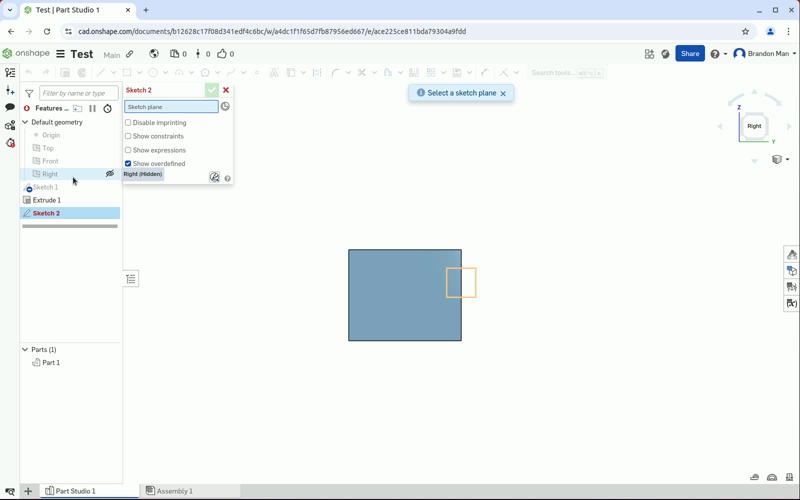
click(73, 176)
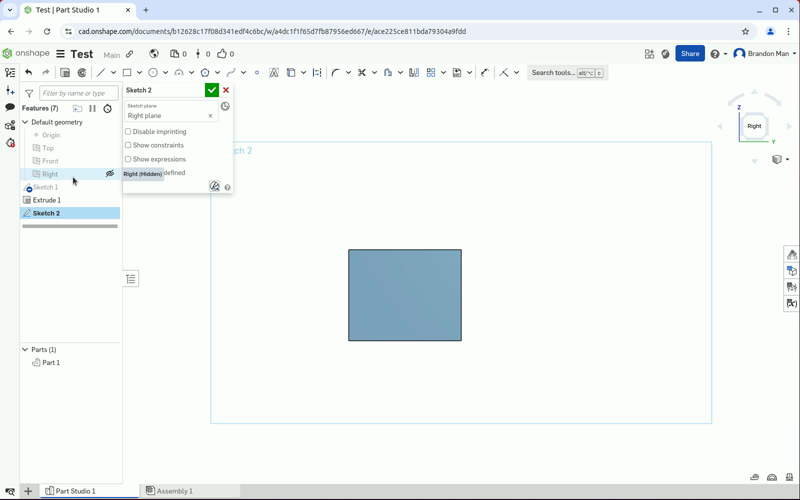
mouse_move(73, 352)
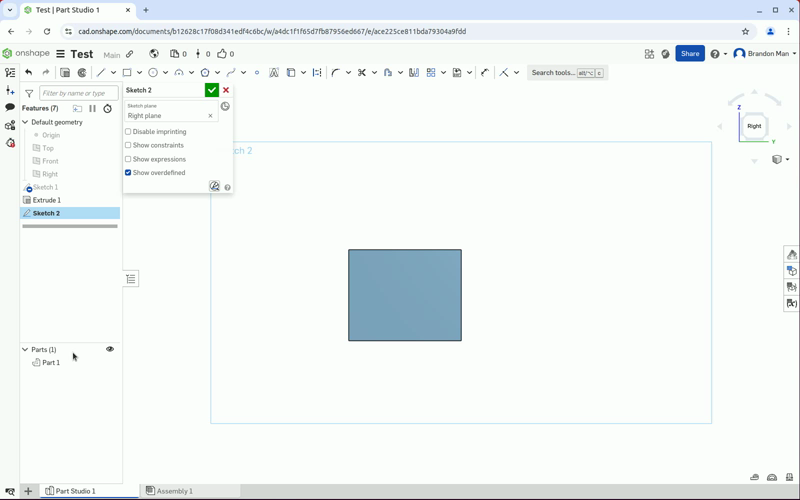
key(y)
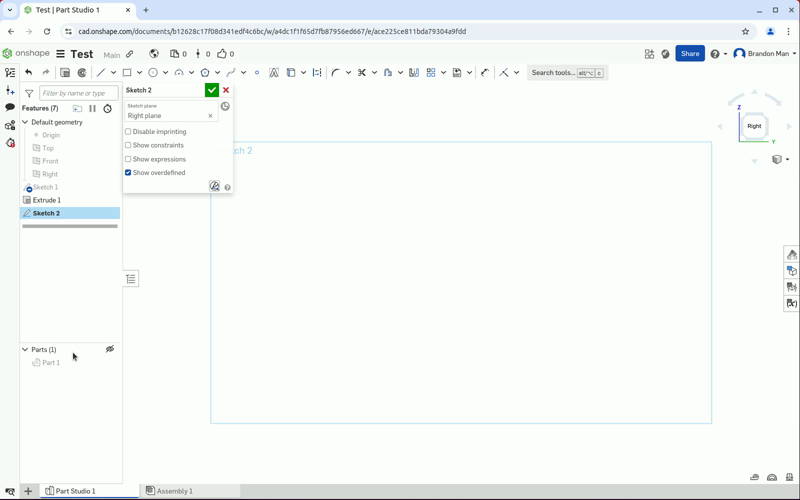
key(l)
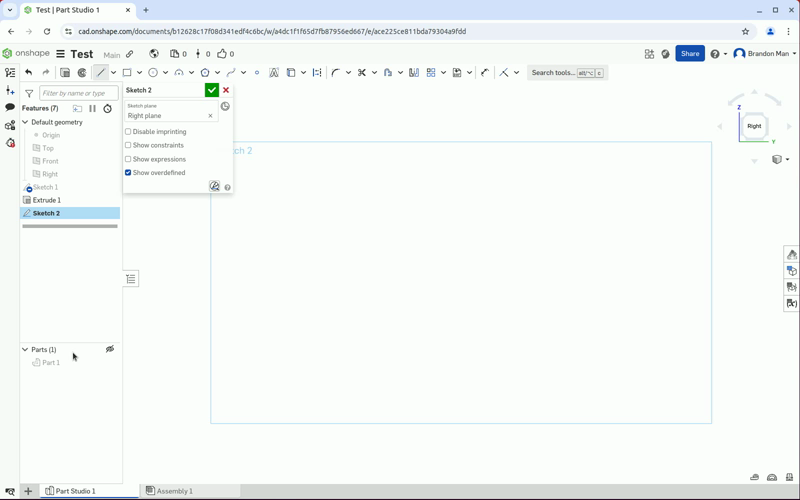
key_down(shift)
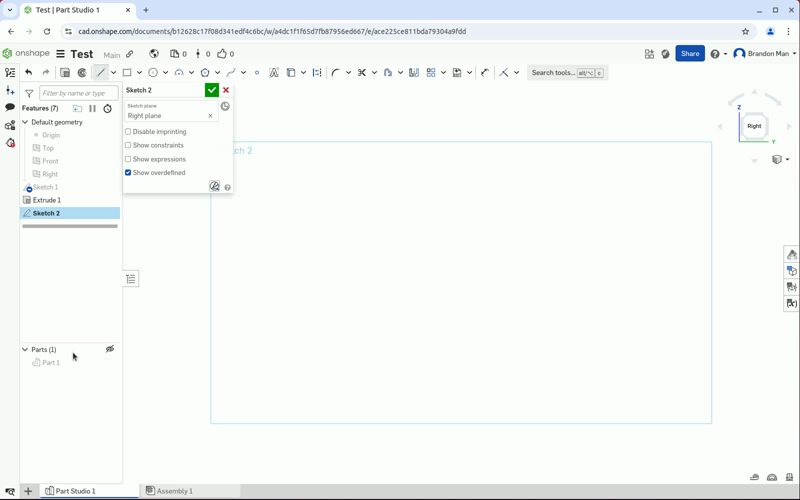
mouse_move(416, 339)
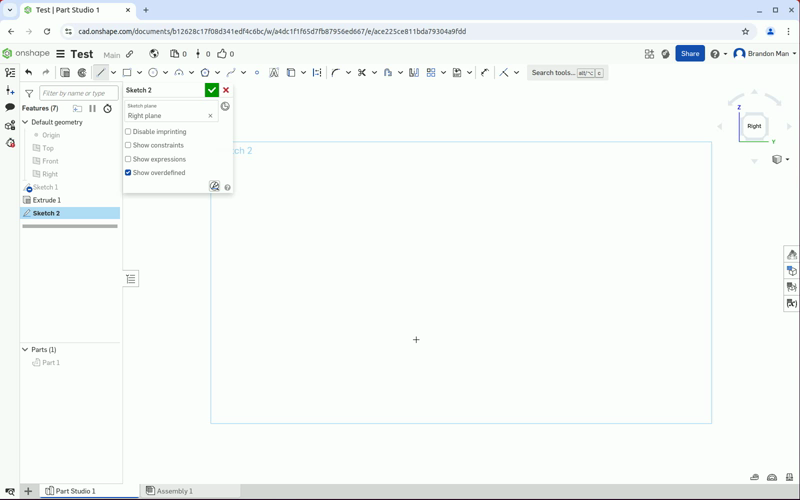
click(416, 339)
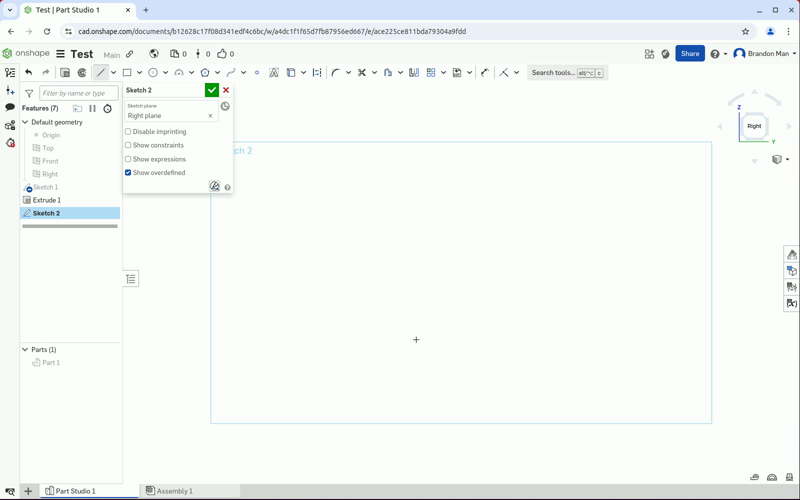
key_up(shift)
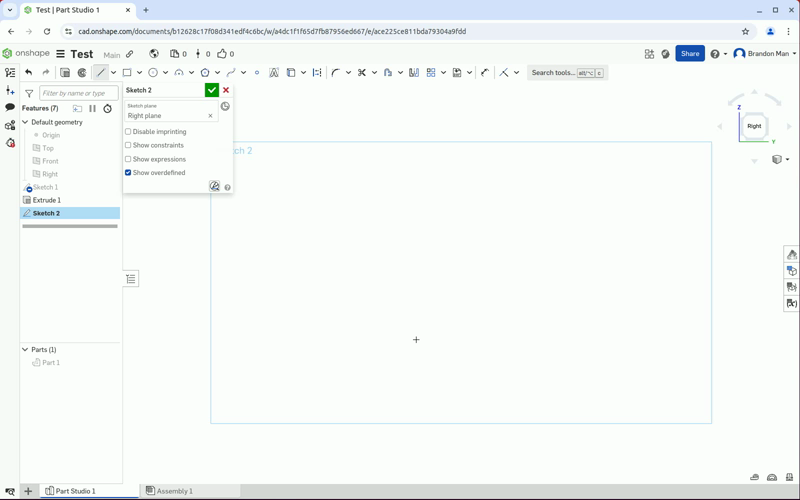
key_down(shift)
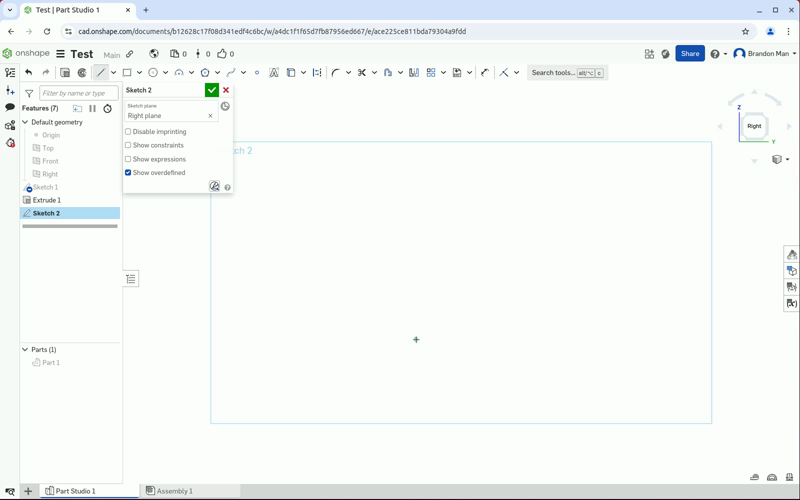
mouse_move(446, 339)
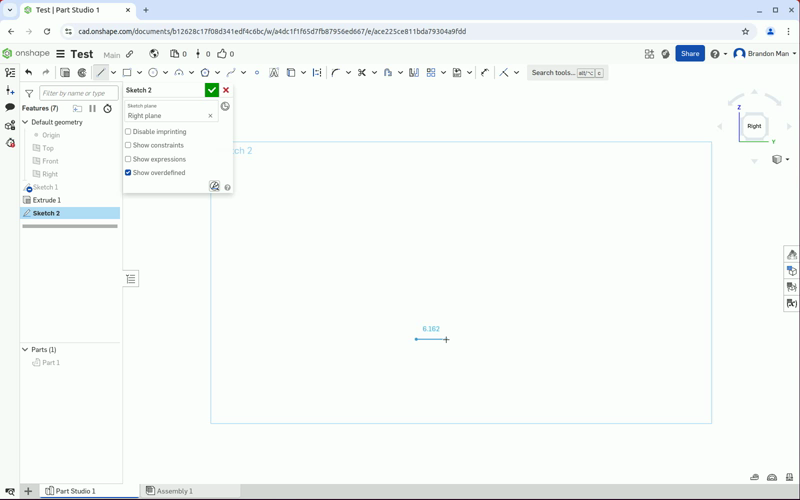
mouse_move(461, 339)
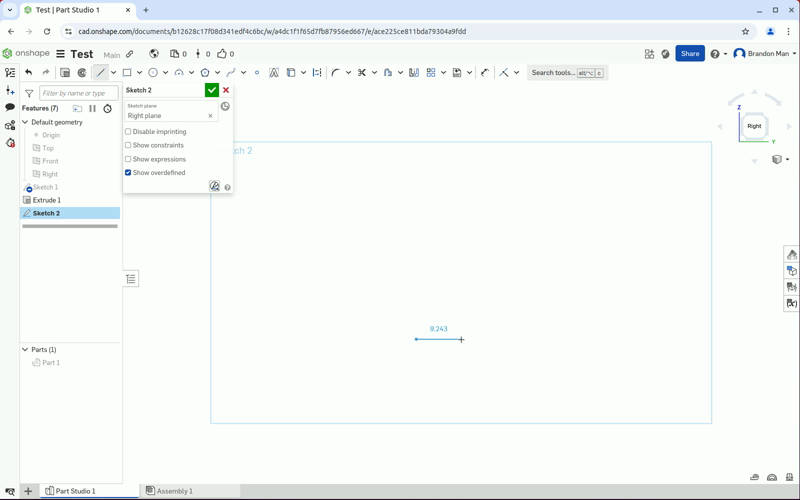
click(461, 339)
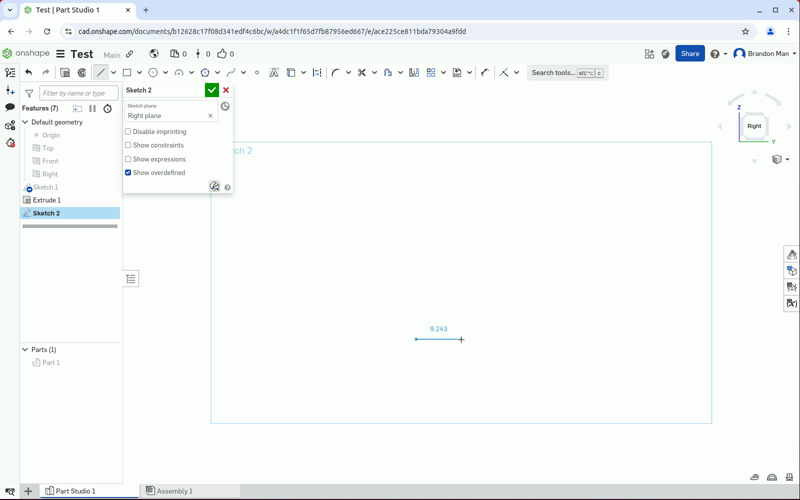
key_up(shift)
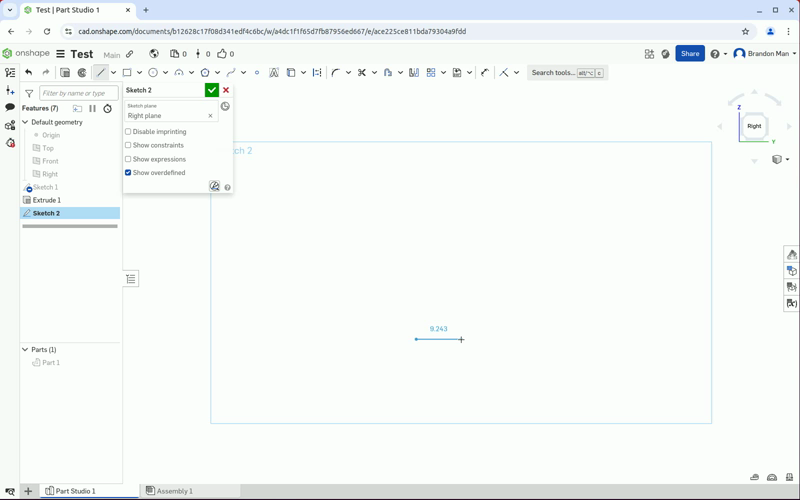
key_down(shift)
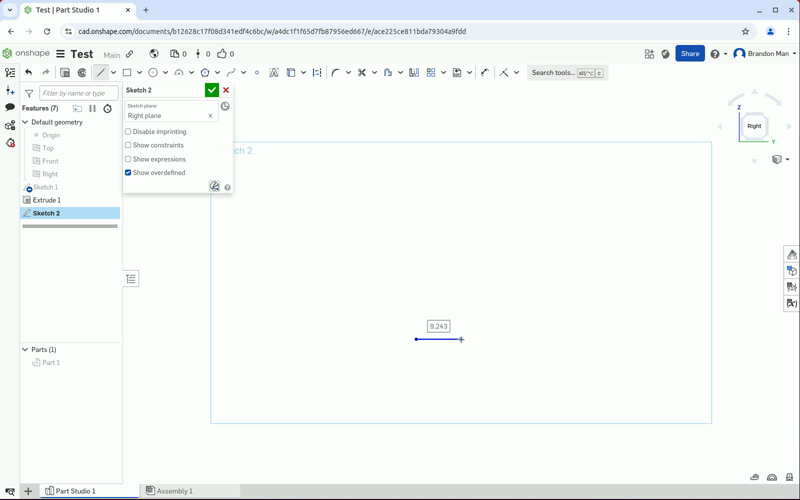
mouse_move(491, 339)
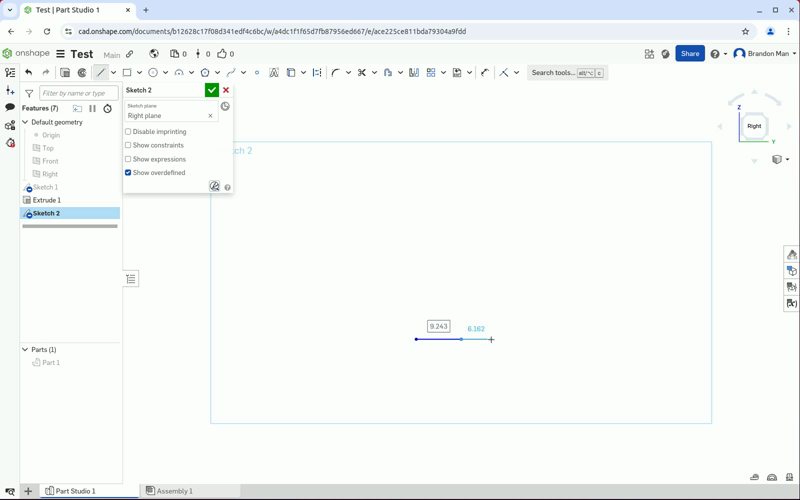
mouse_move(461, 294)
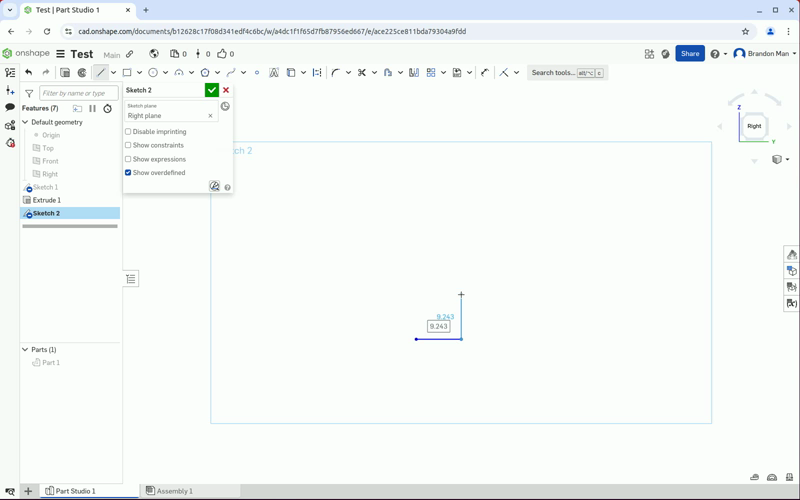
click(461, 294)
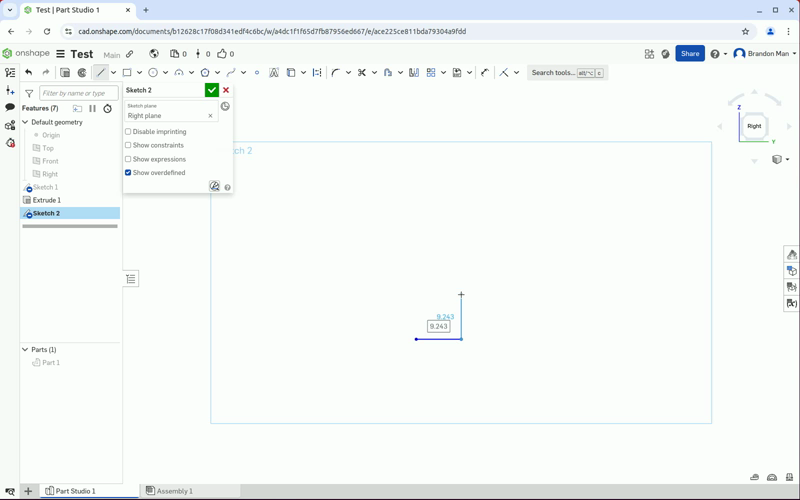
key_up(shift)
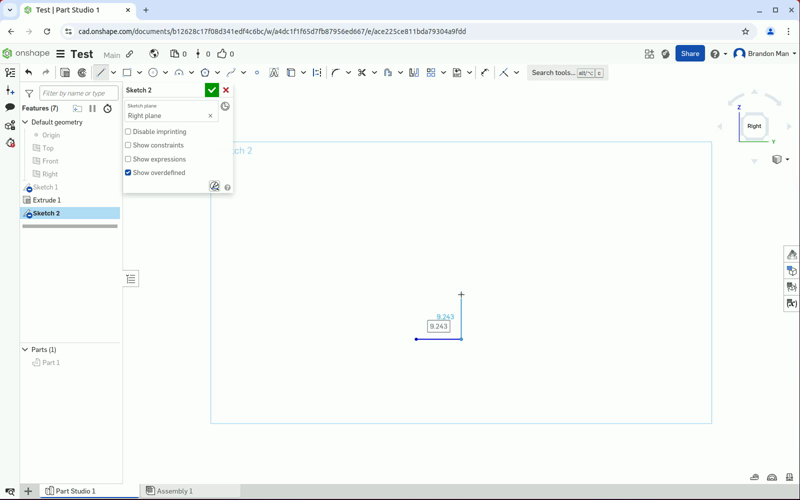
key_down(shift)
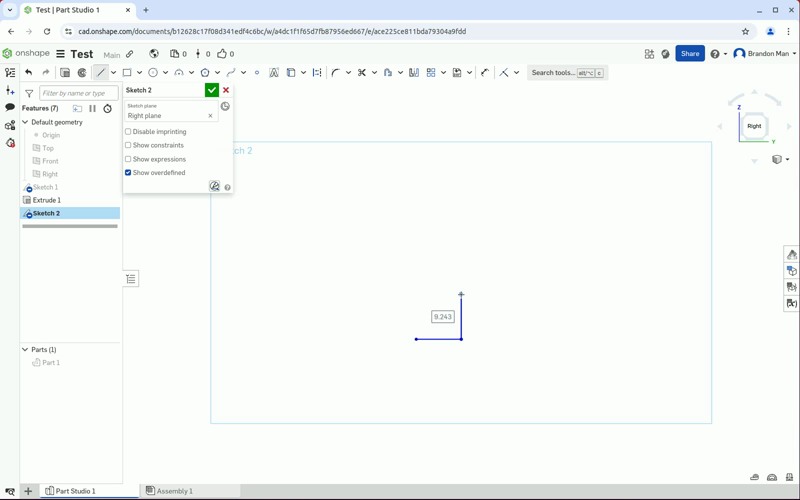
mouse_move(491, 294)
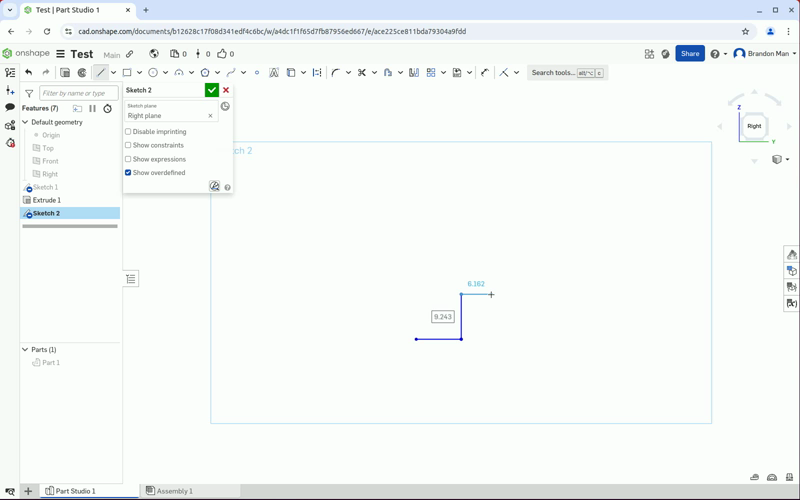
mouse_move(416, 294)
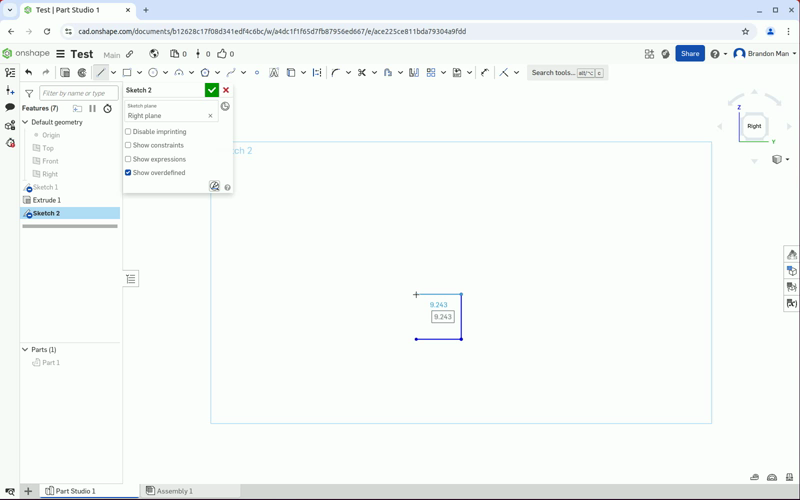
click(416, 294)
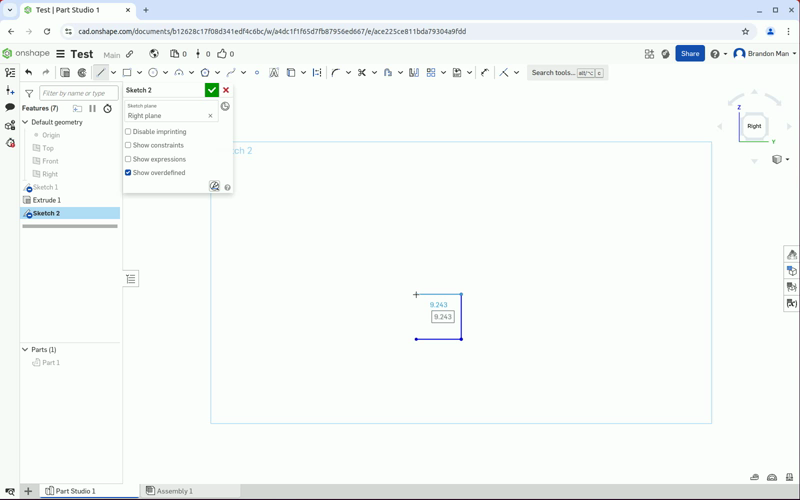
key_up(shift)
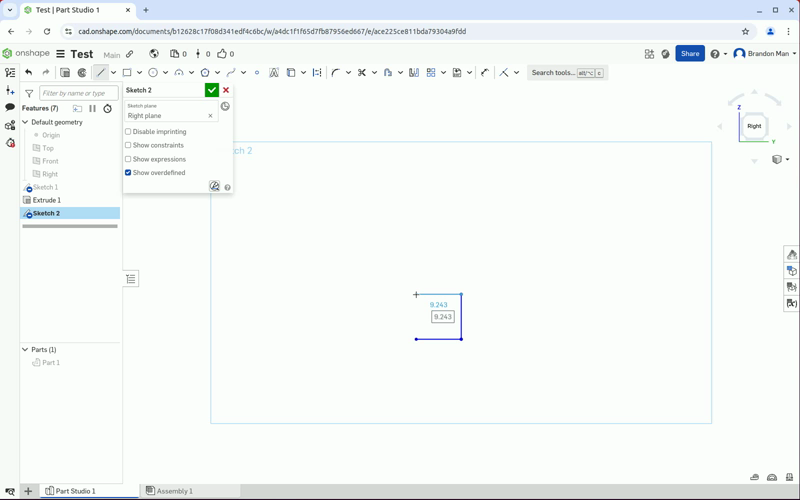
mouse_move(446, 294)
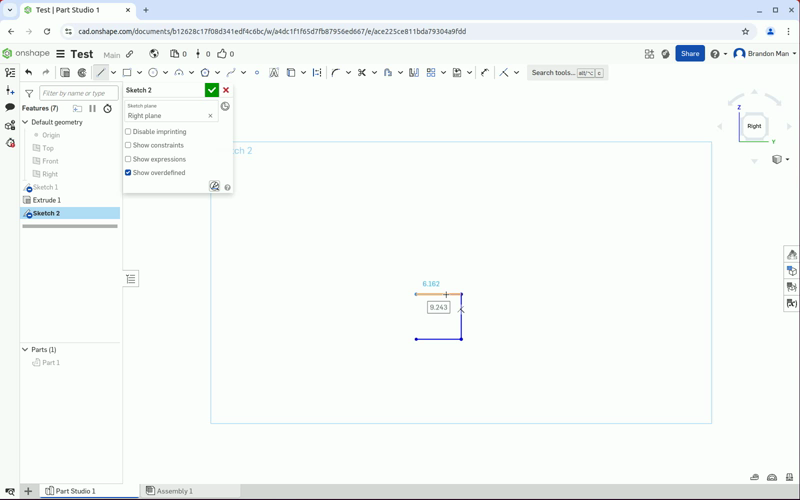
key_down(shift)
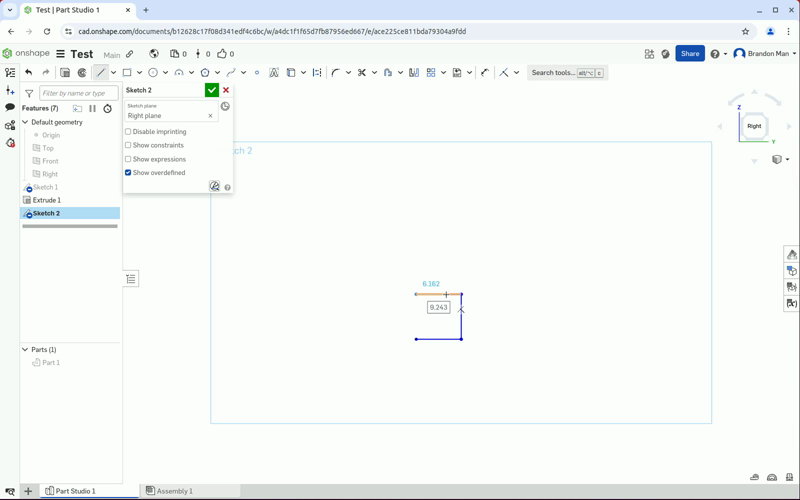
mouse_move(416, 339)
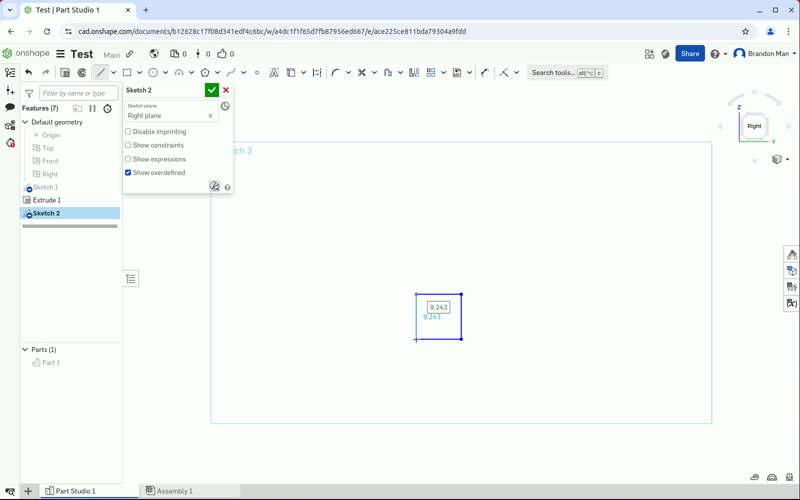
key_up(shift)
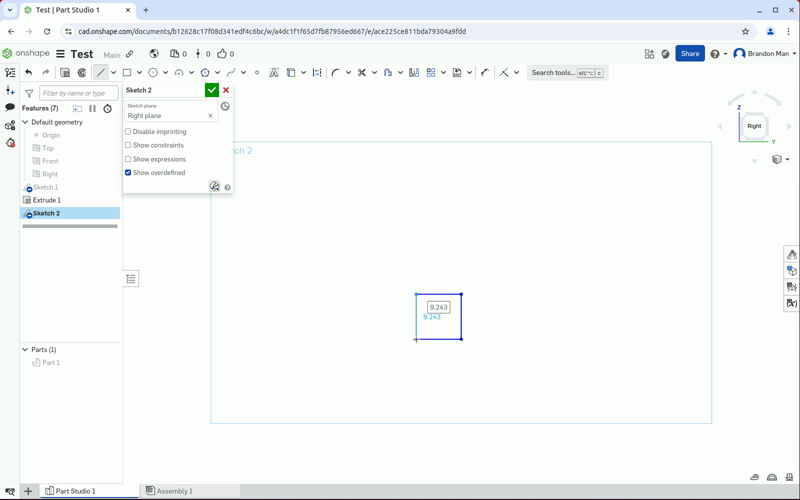
click(416, 339)
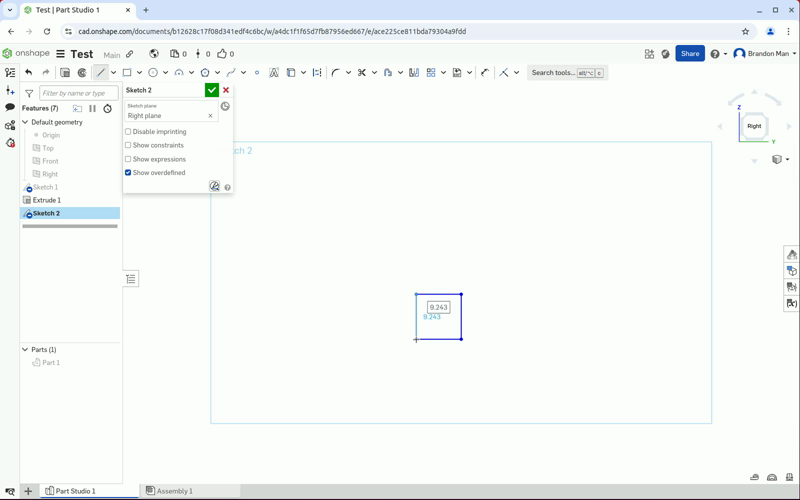
key(esc)
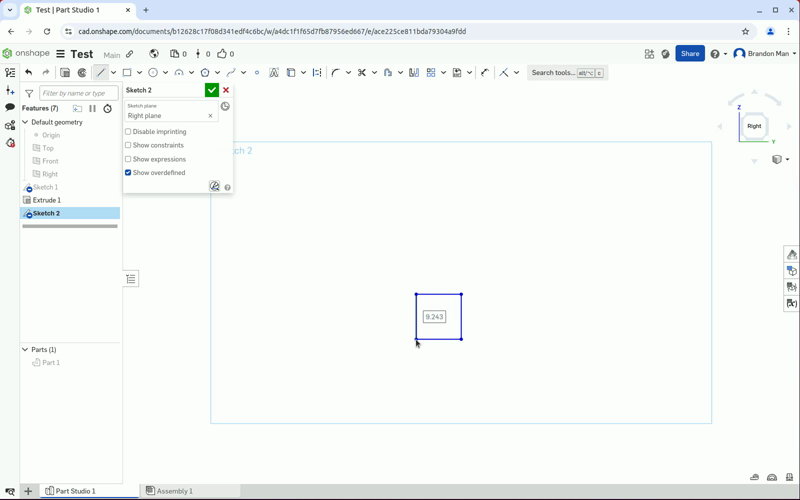
mouse_move(441, 316)
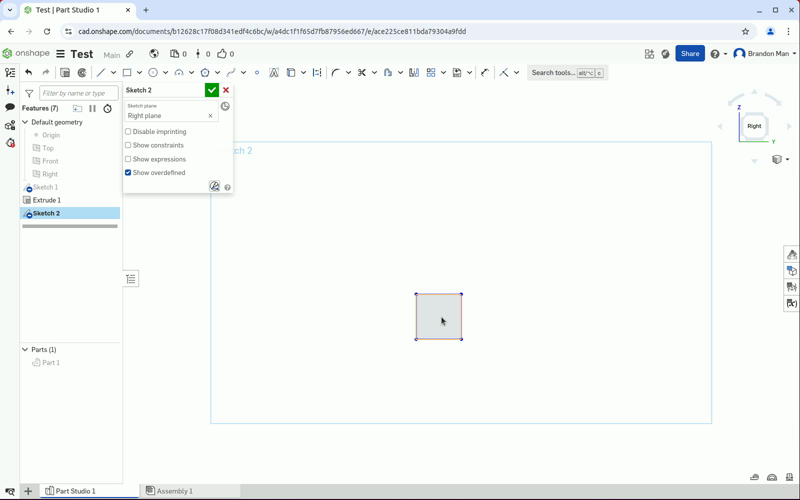
click(441, 316)
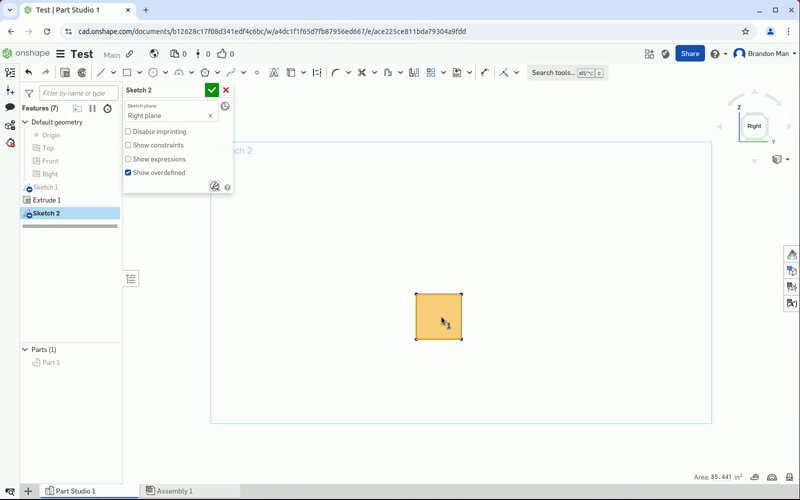
mouse_move(73, 352)
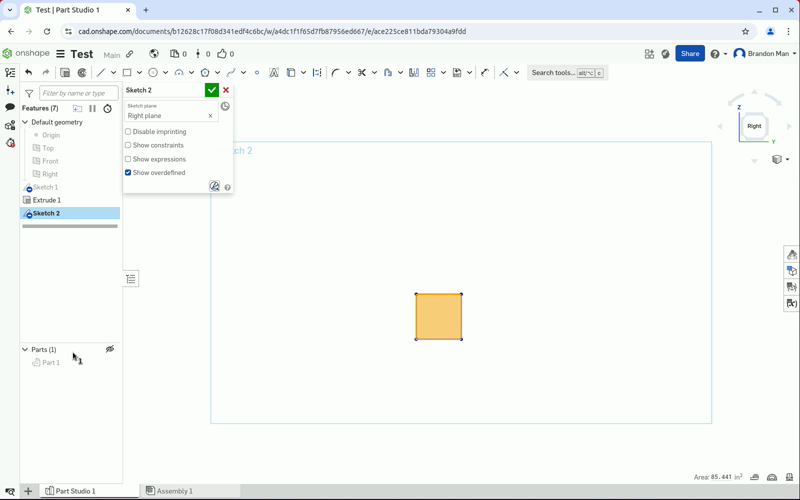
key(shift+y)
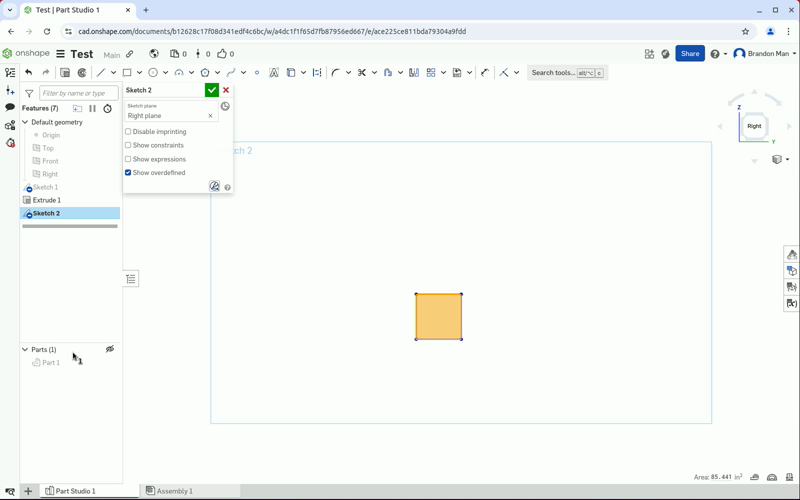
key(shift+e)
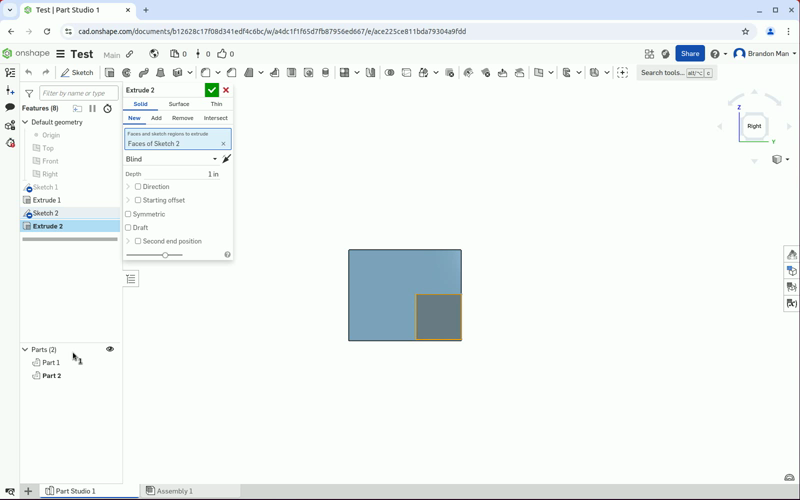
mouse_move(143, 106)
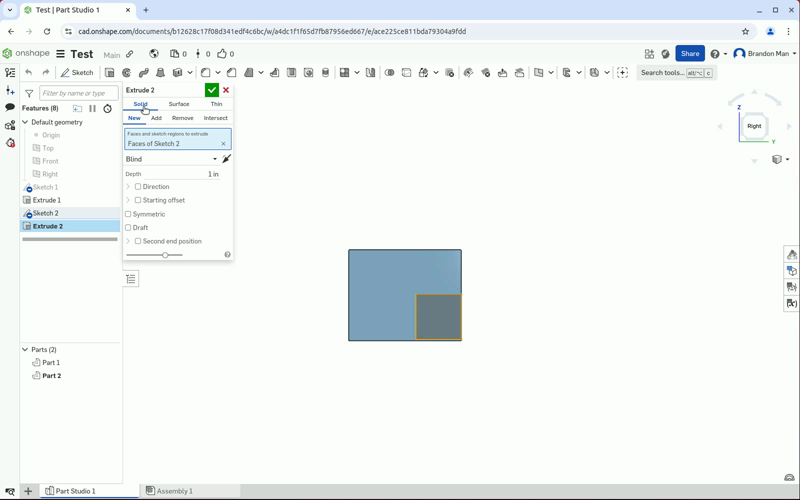
click(143, 106)
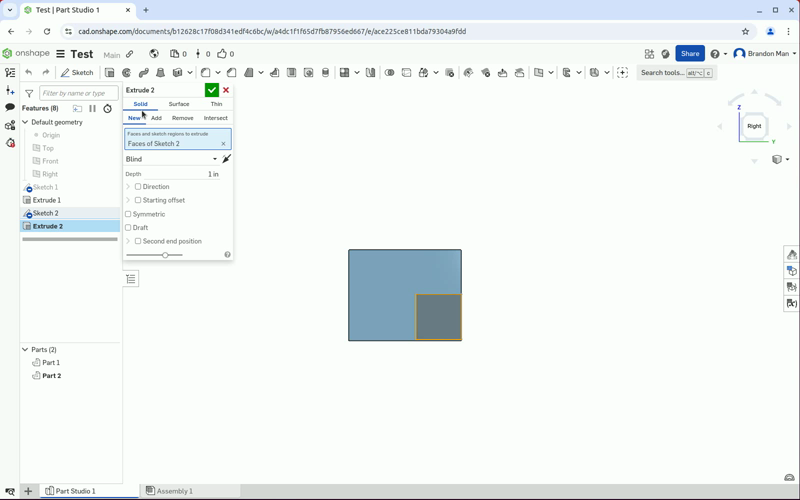
mouse_move(137, 120)
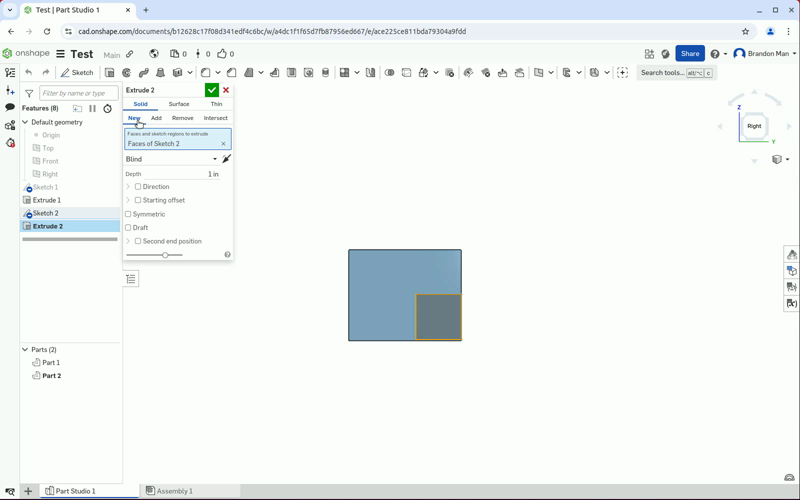
click(137, 120)
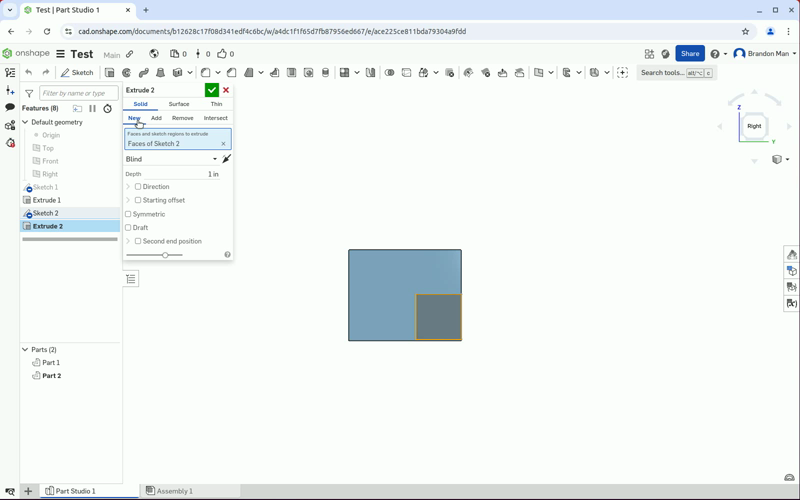
key(tab, 4)
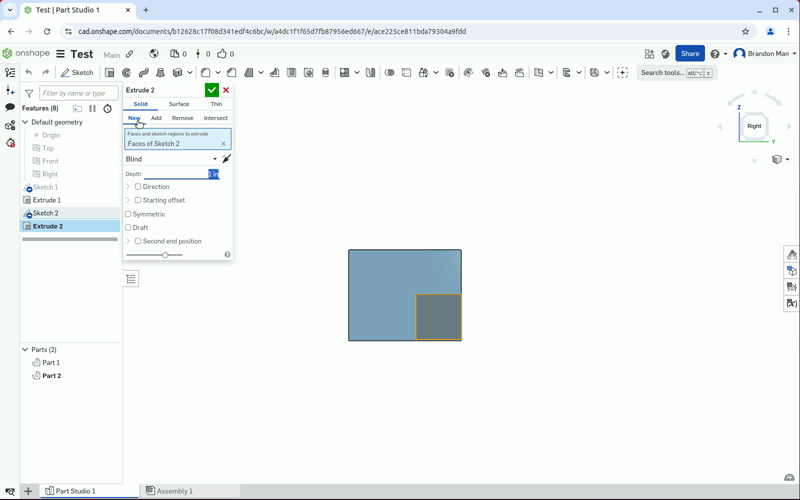
text(9.147)
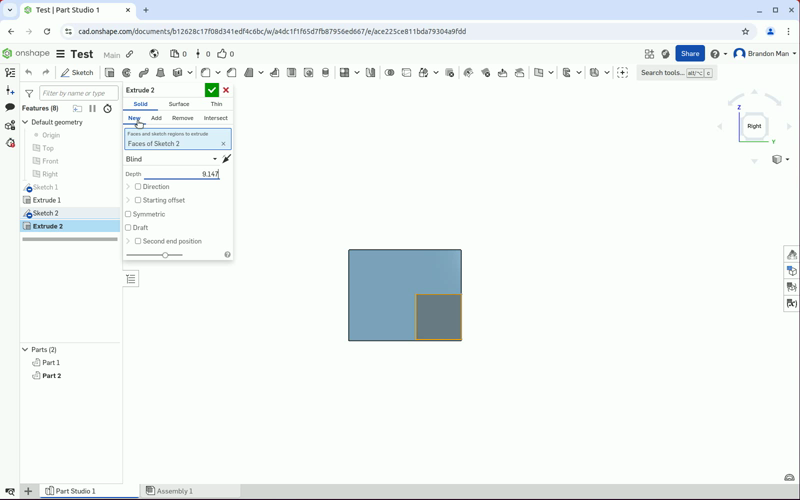
key(tab, 3)
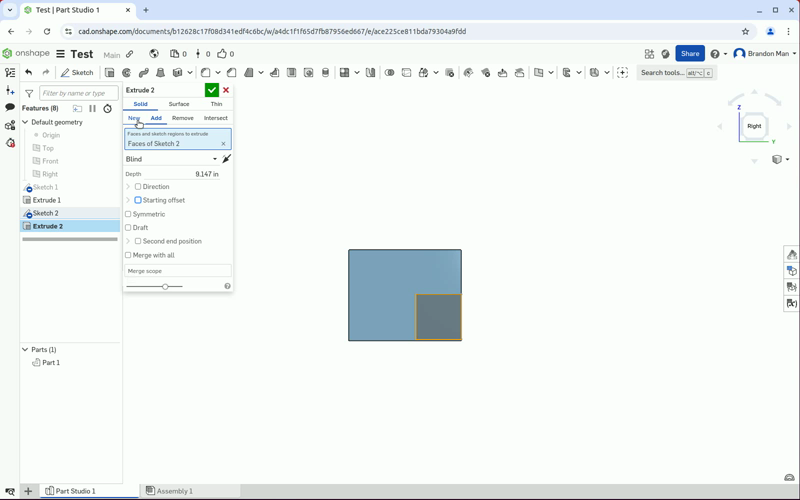
key(tab, 2)
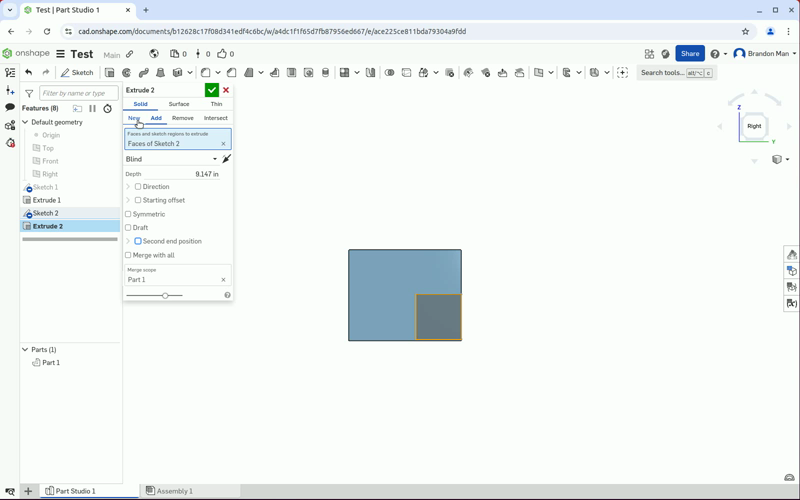
key(space)
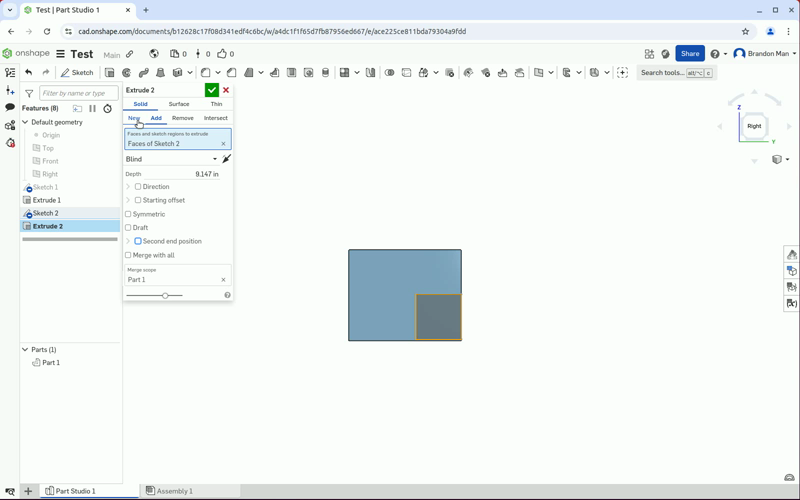
key(tab, 3)
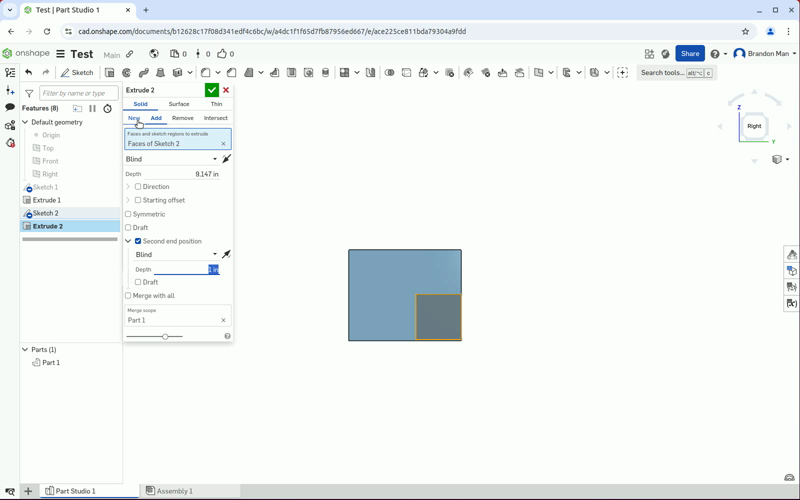
text(4.574)
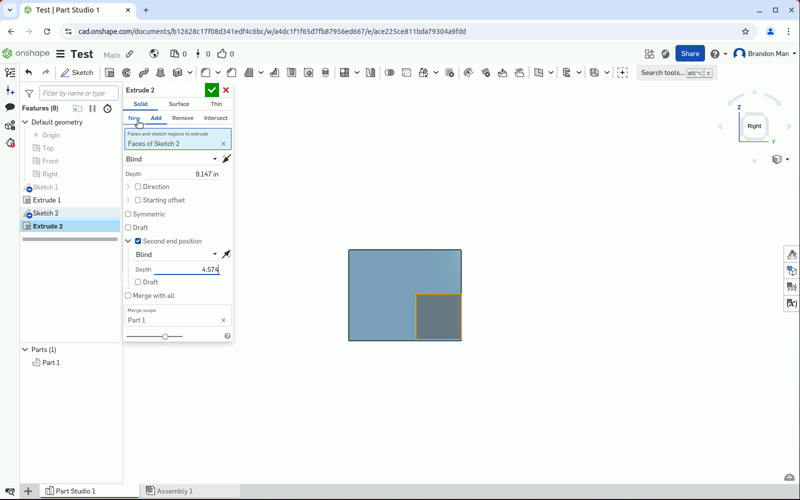
key(enter)
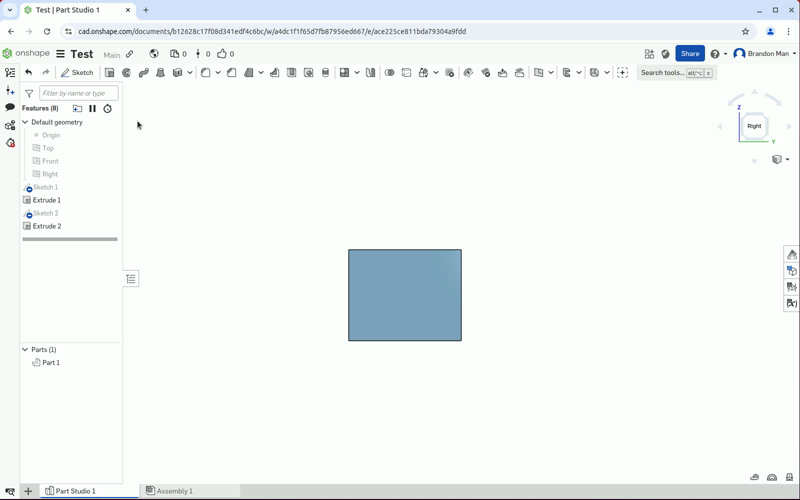
key(shift+h)
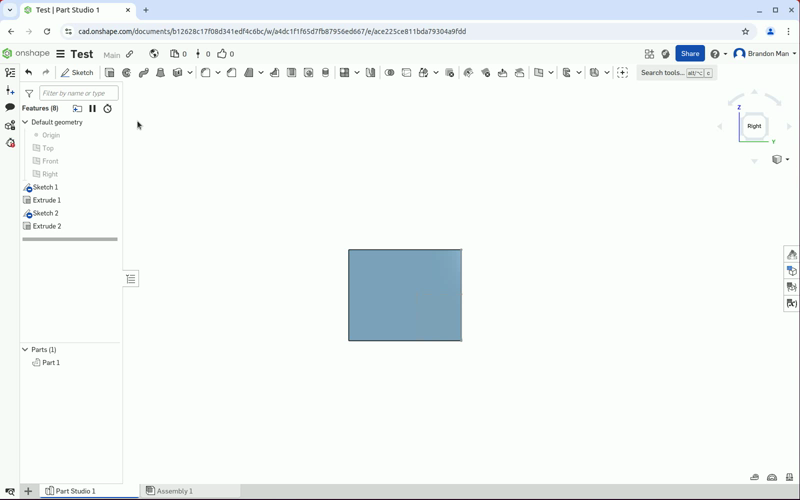
key(shift+h)
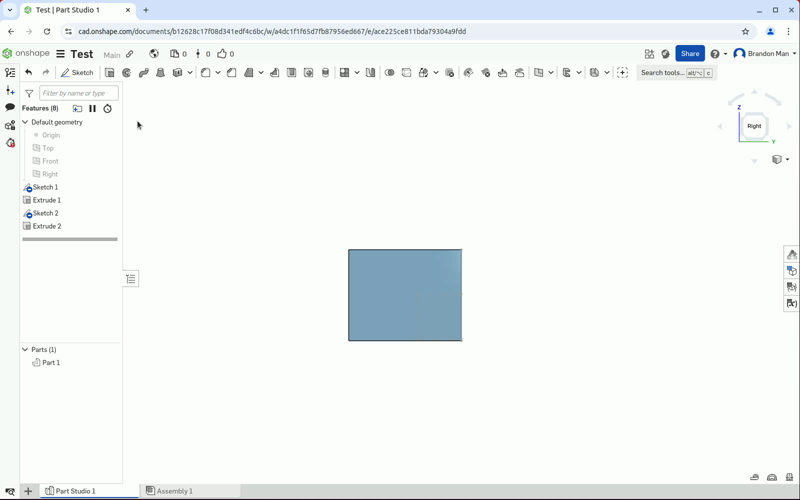
key(shift+7)
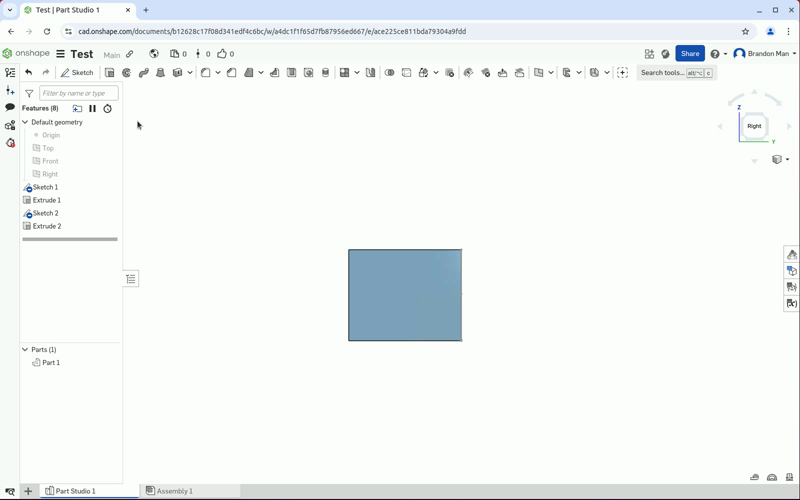
key(right, 2)
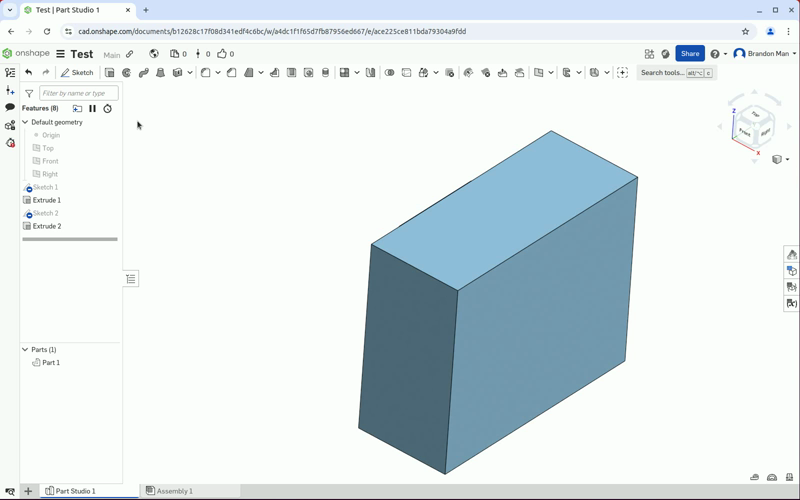
key(down, 2)
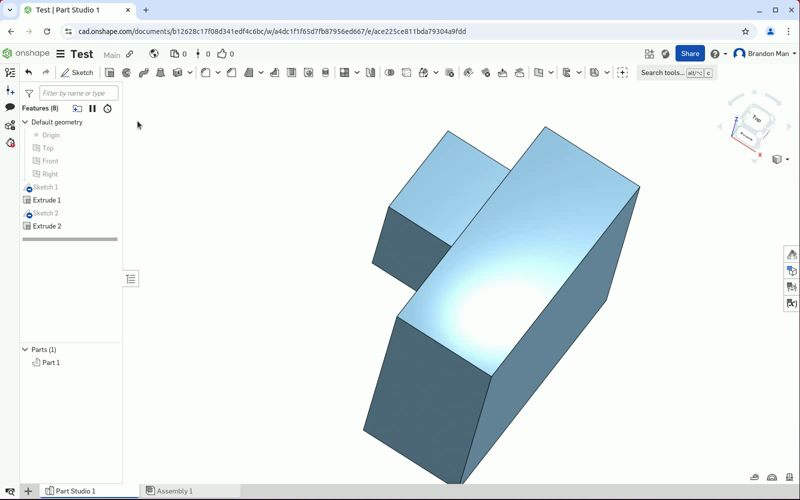
key(up, 2)
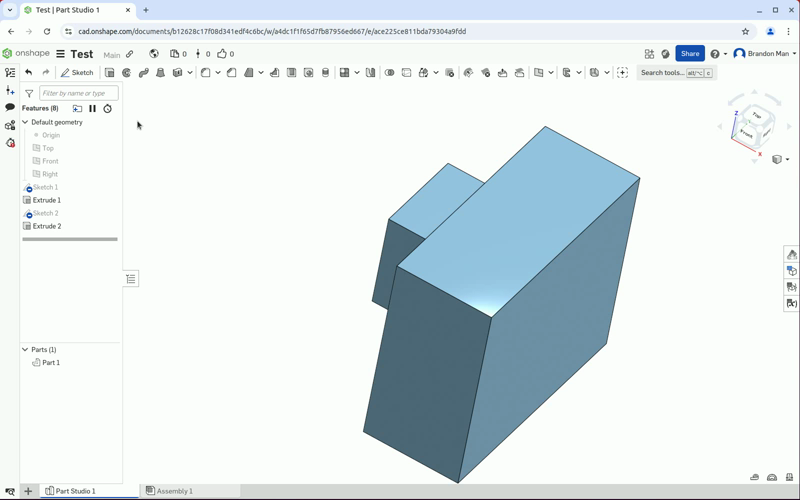
key(left, 2)
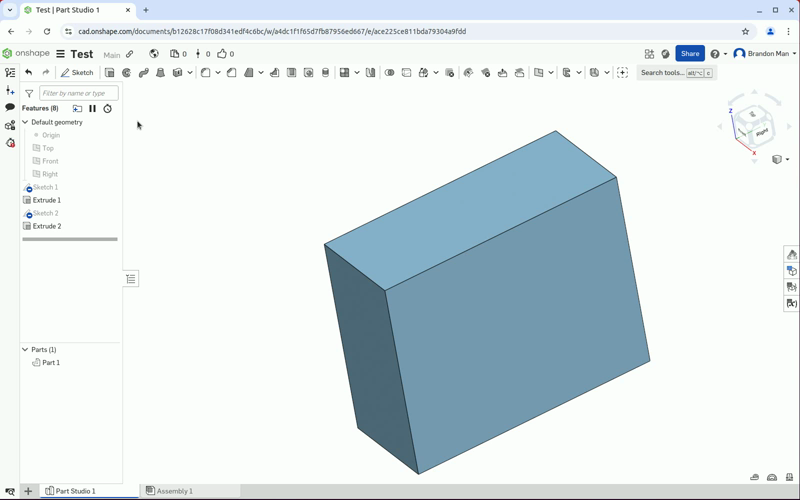
mouse_move(73, 189)
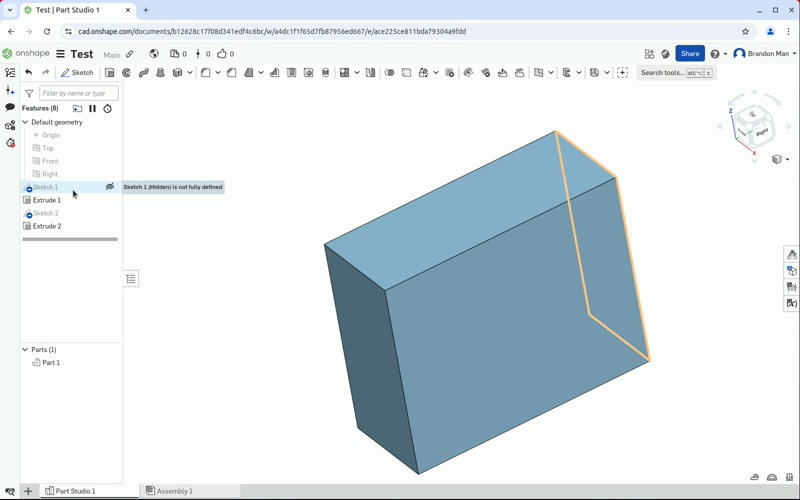
click(73, 189)